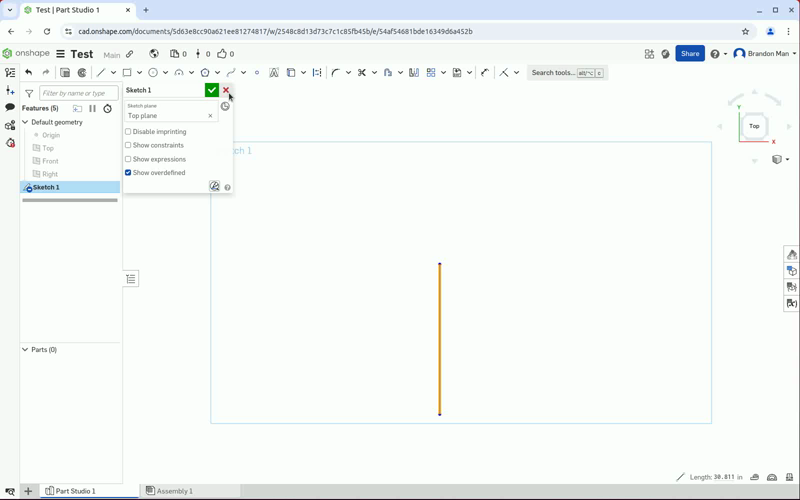
key(shift+h)
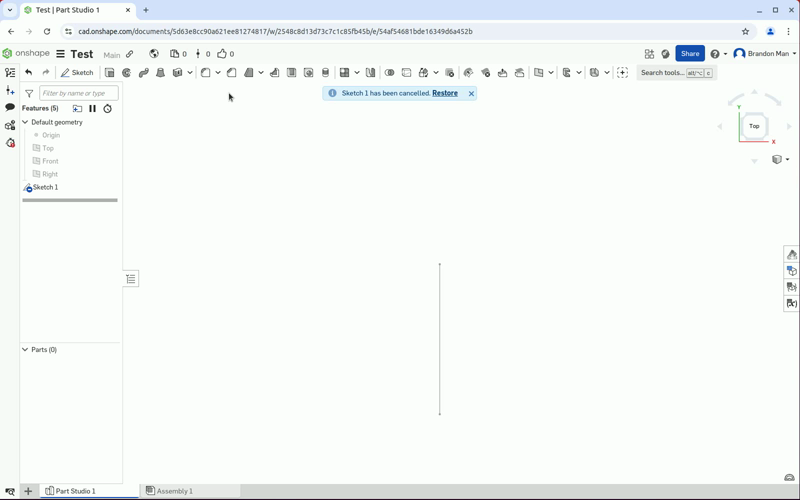
mouse_move(73, 352)
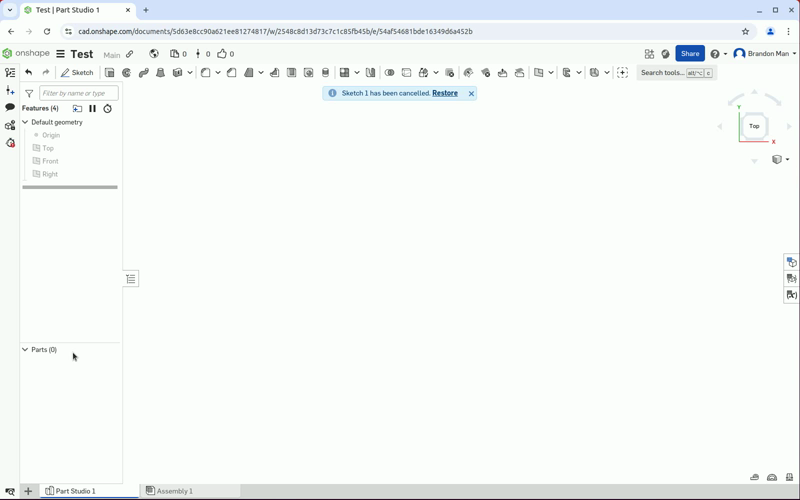
key(y)
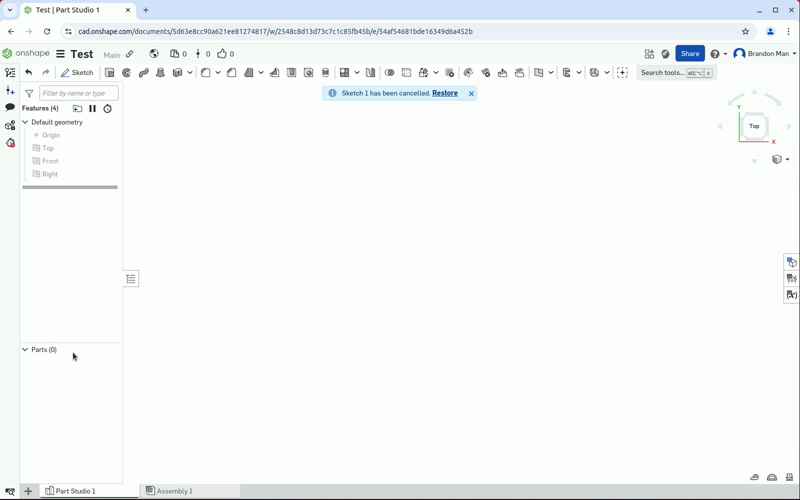
key(shift+p)
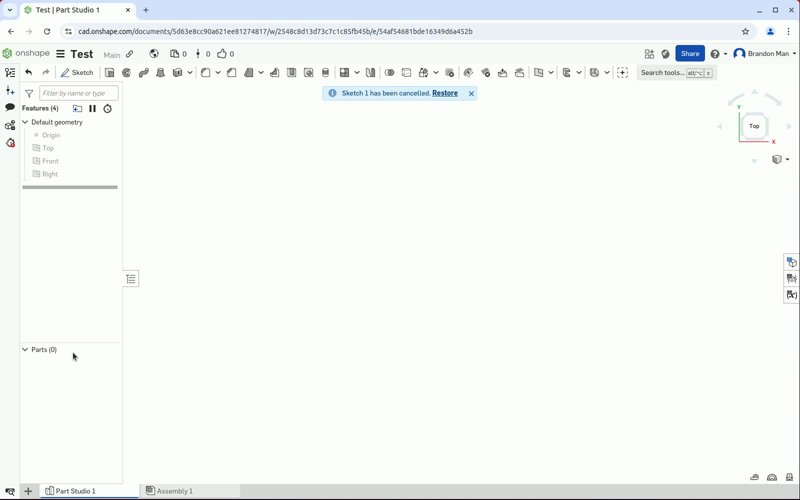
key(space)
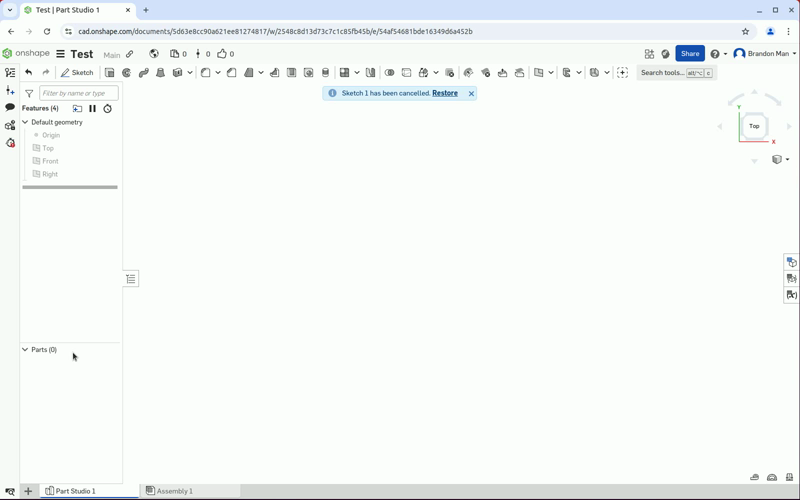
key_down(shift)
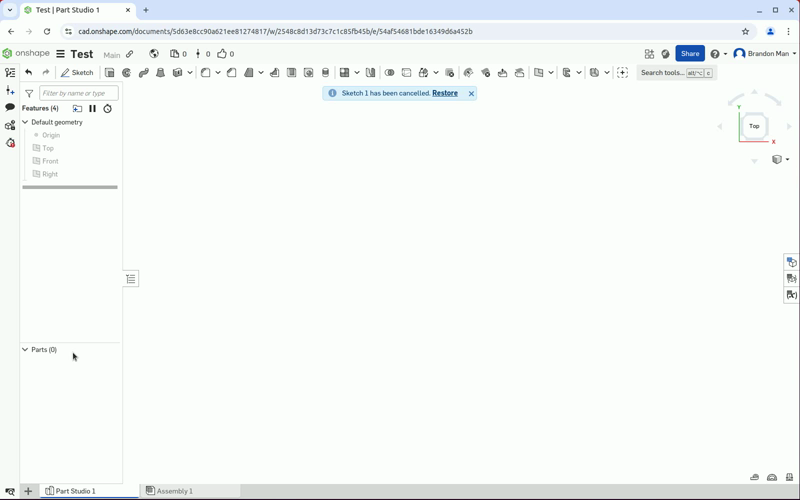
key(up)
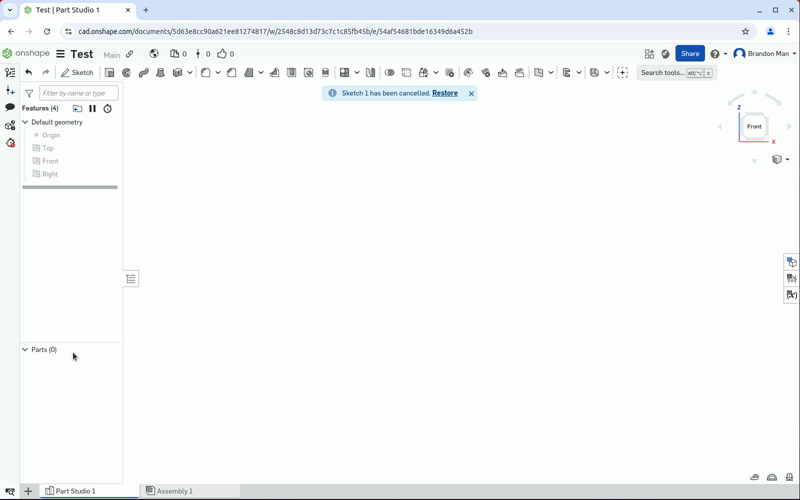
key_up(shift)
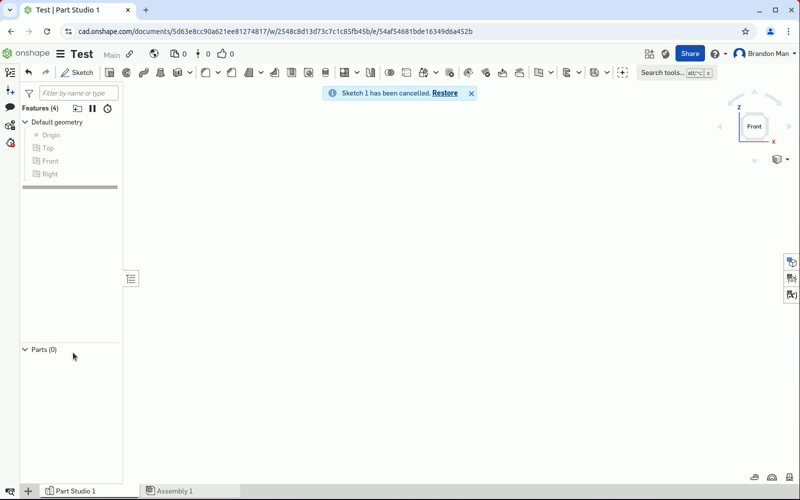
key(space)
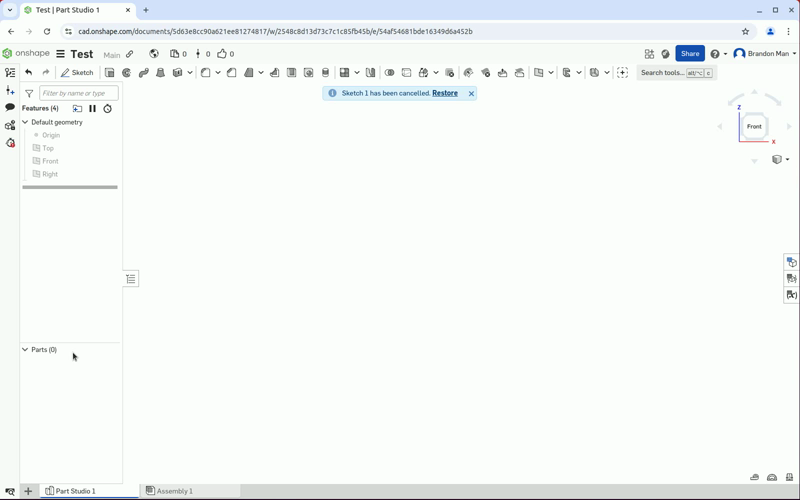
key_down(shift)
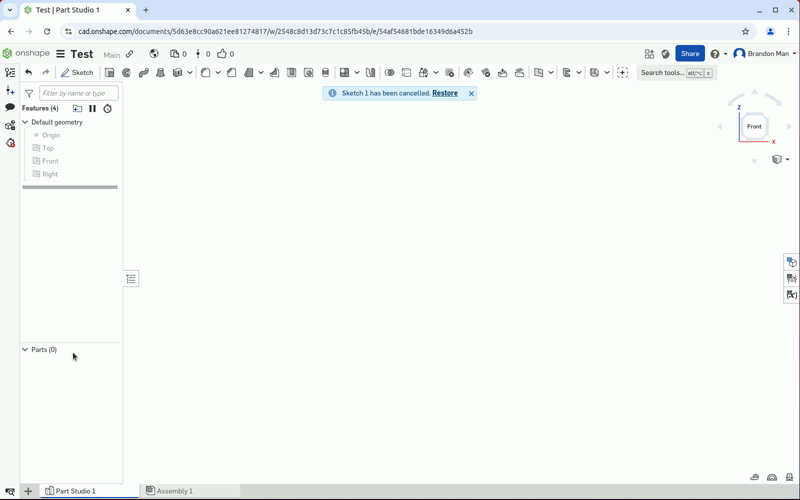
key(left)
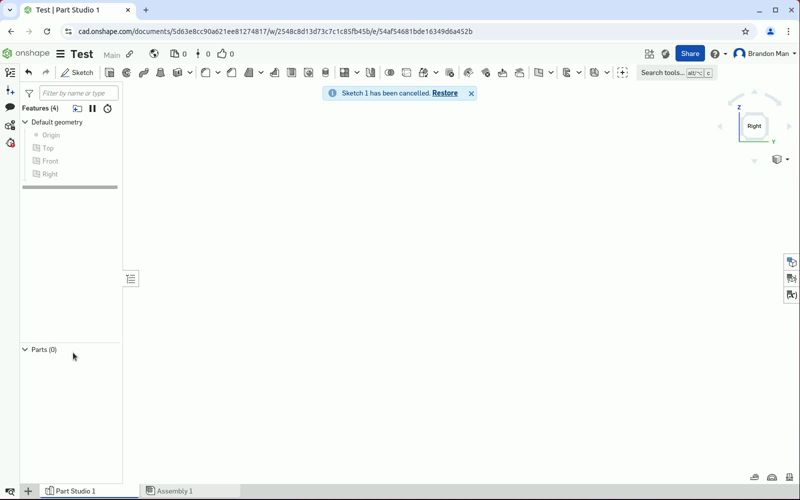
key_up(shift)
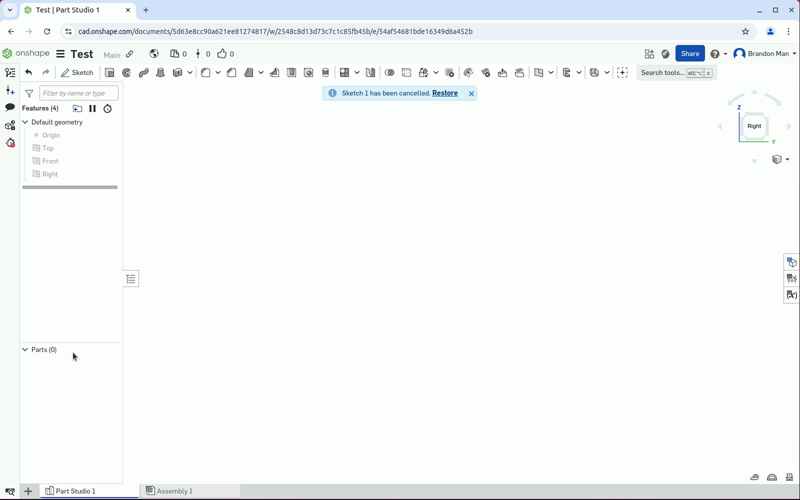
mouse_move(73, 352)
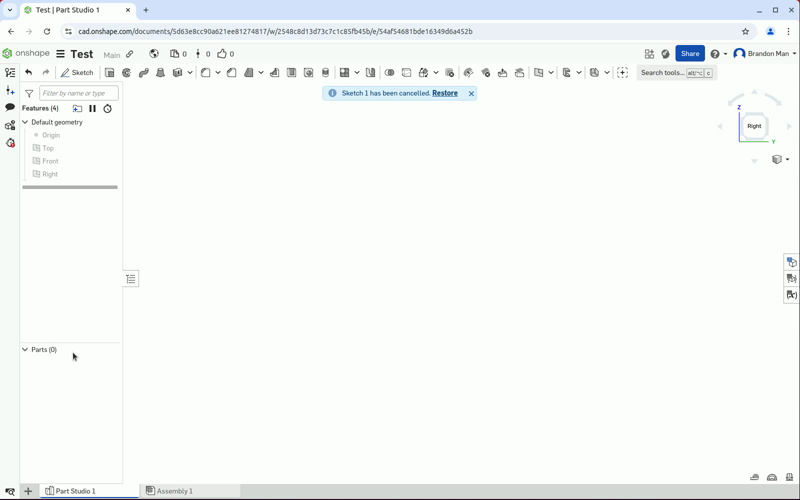
key(shift+y)
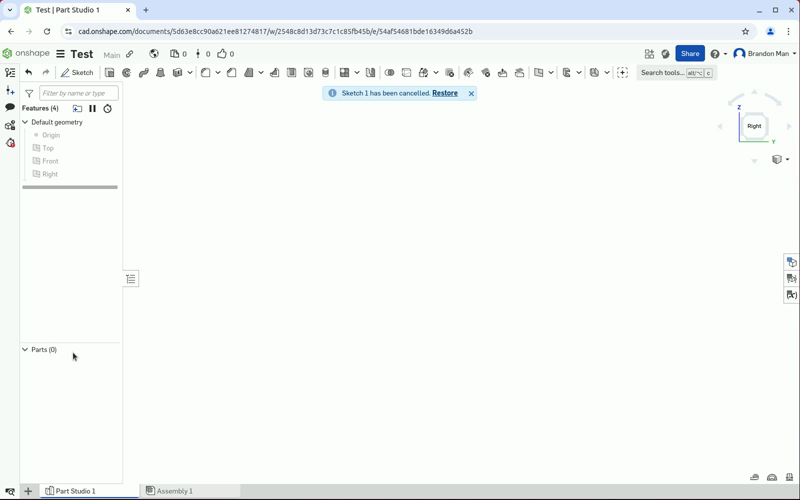
key(shift+s)
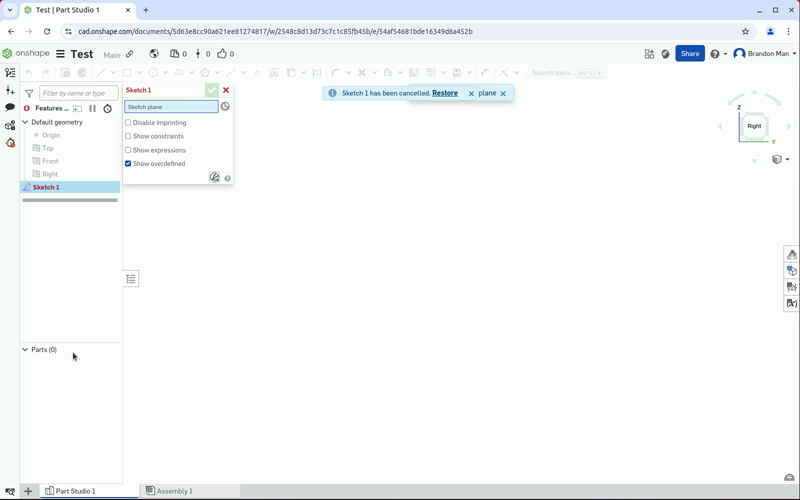
mouse_move(73, 176)
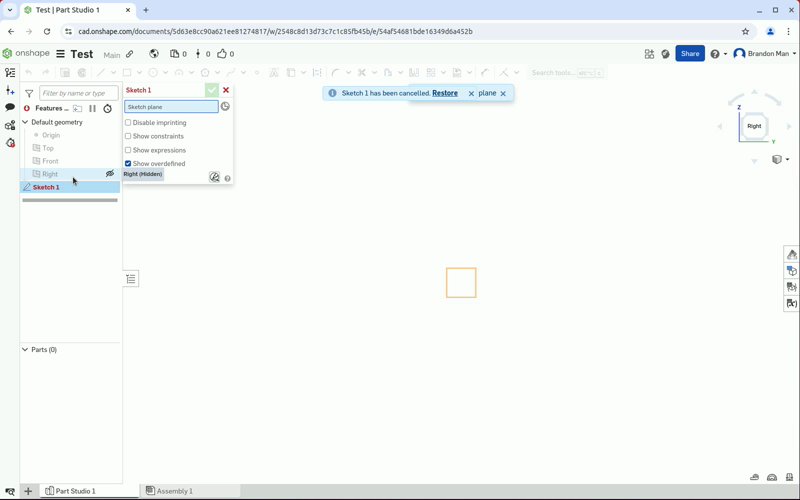
click(73, 176)
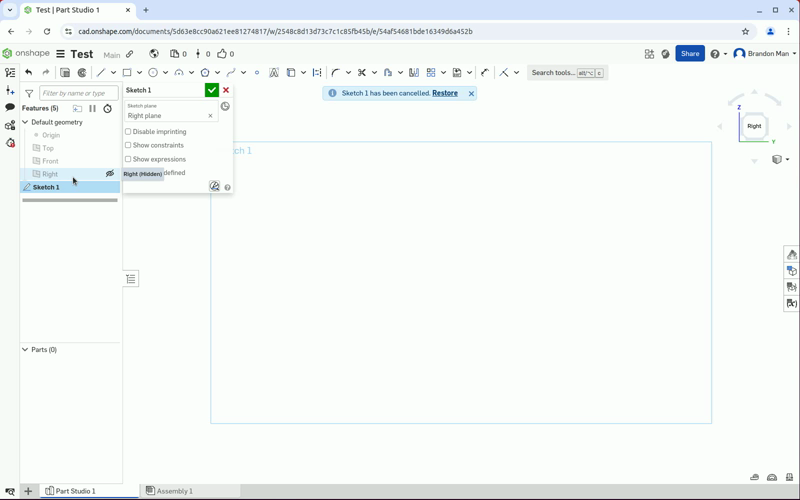
mouse_move(73, 352)
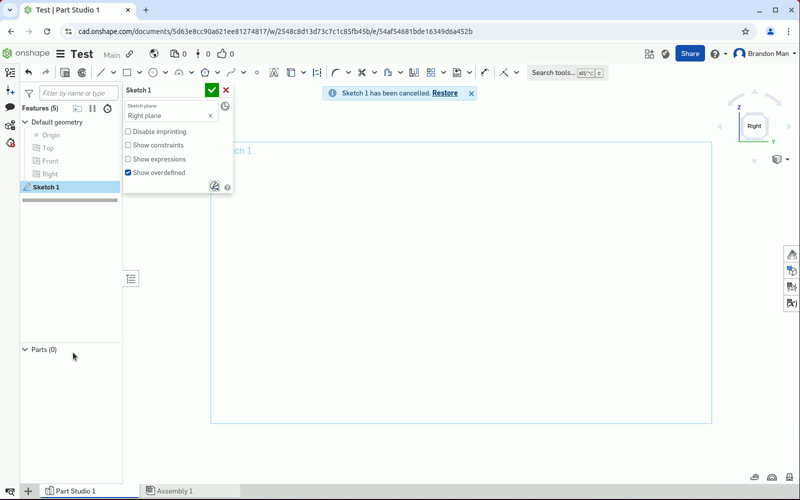
key(y)
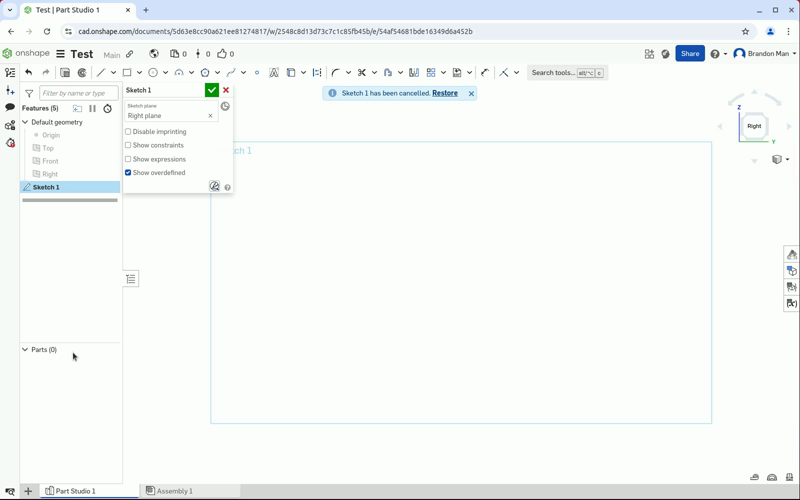
key(l)
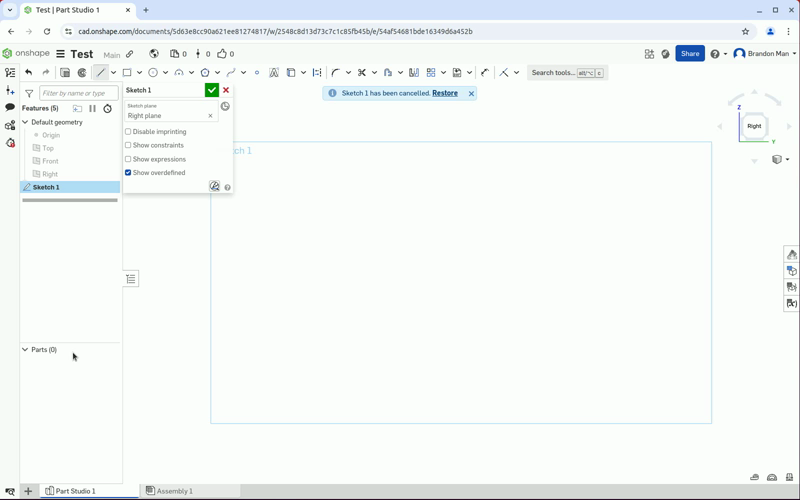
key_down(shift)
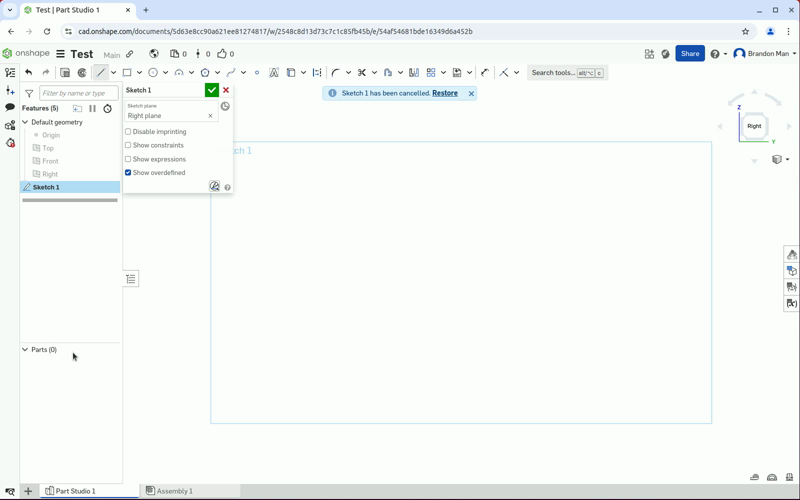
mouse_move(447, 321)
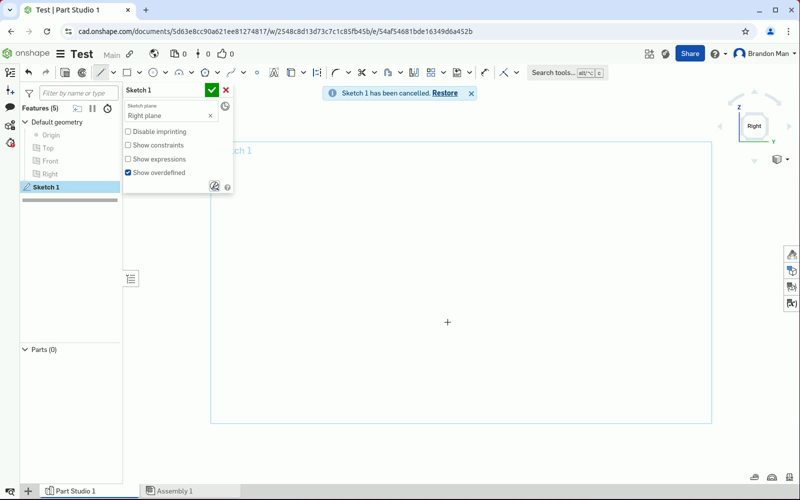
click(447, 321)
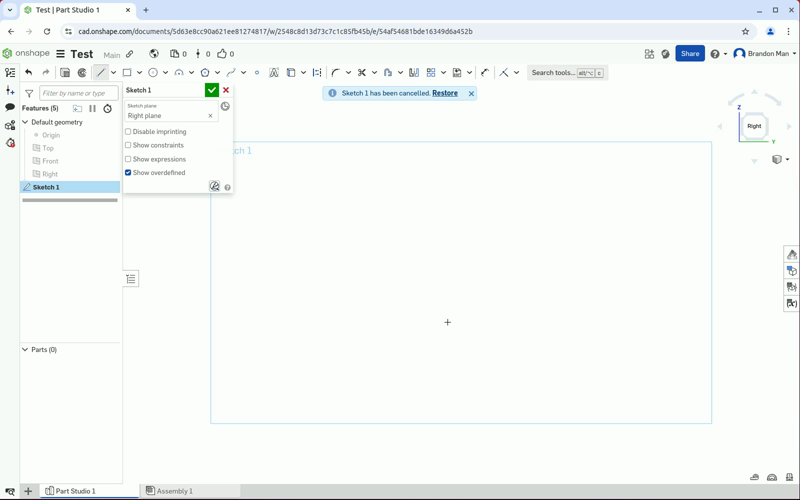
key_up(shift)
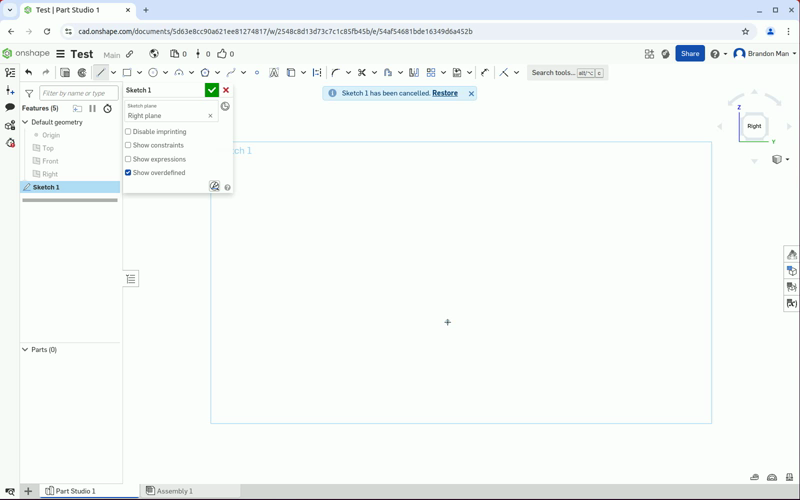
key_down(shift)
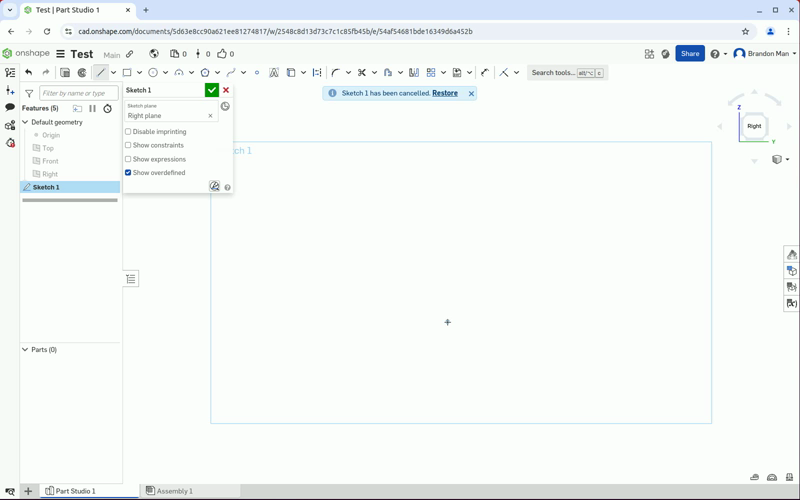
mouse_move(477, 321)
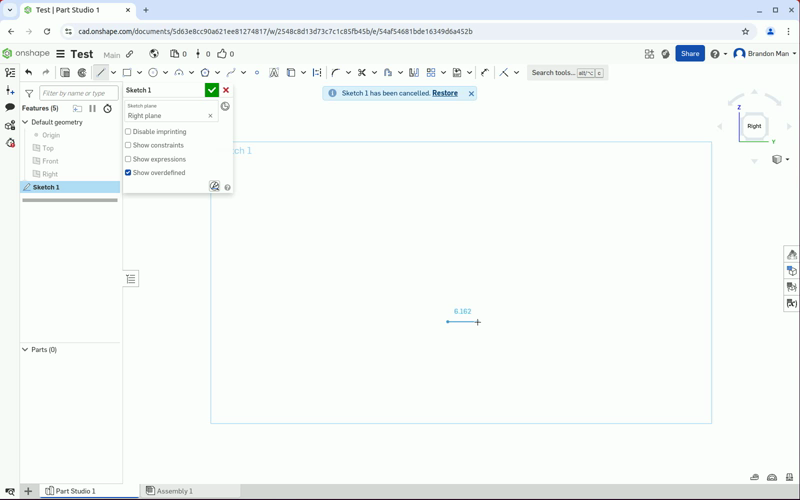
mouse_move(461, 321)
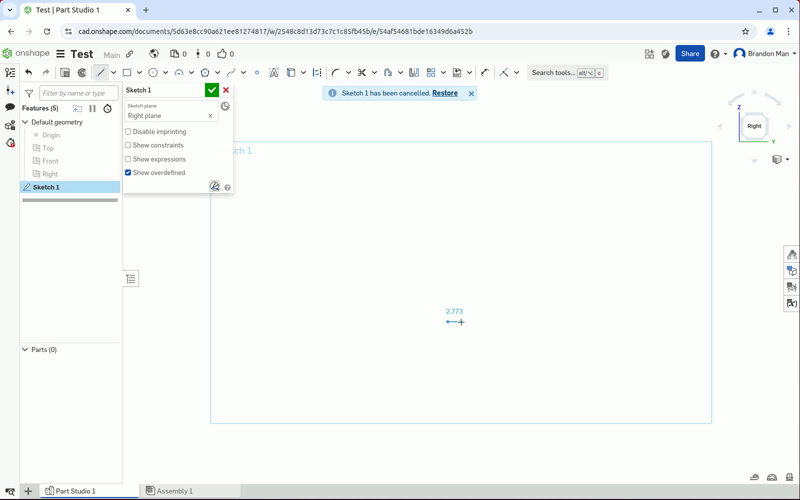
click(461, 321)
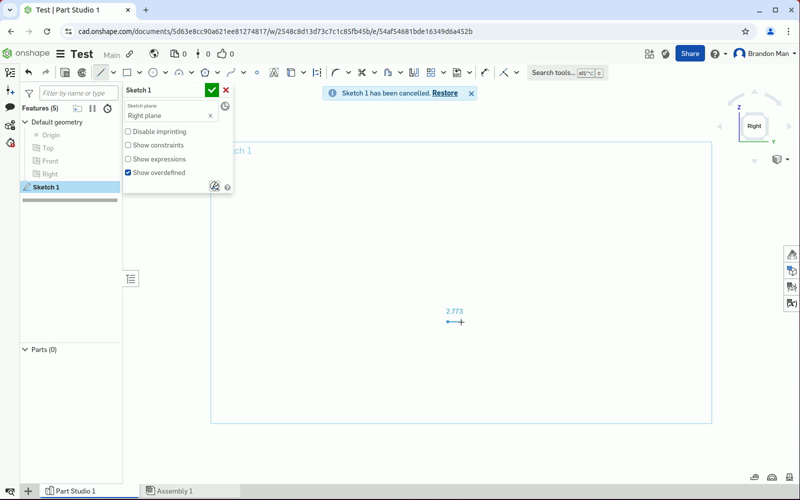
key_up(shift)
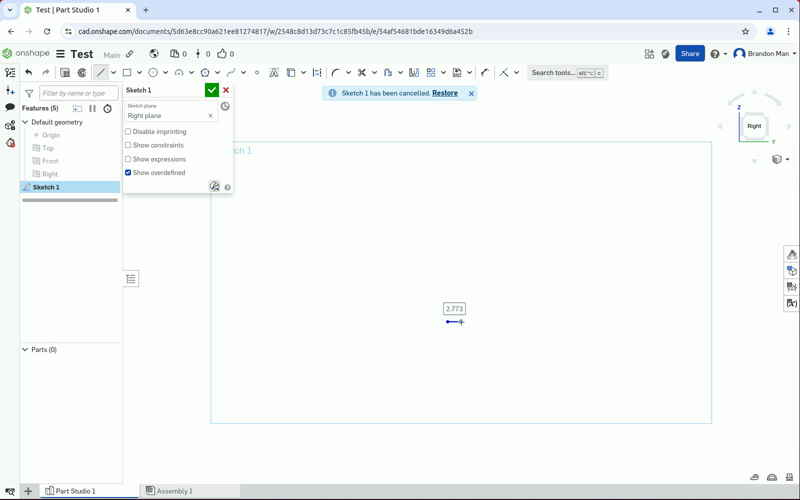
key_down(shift)
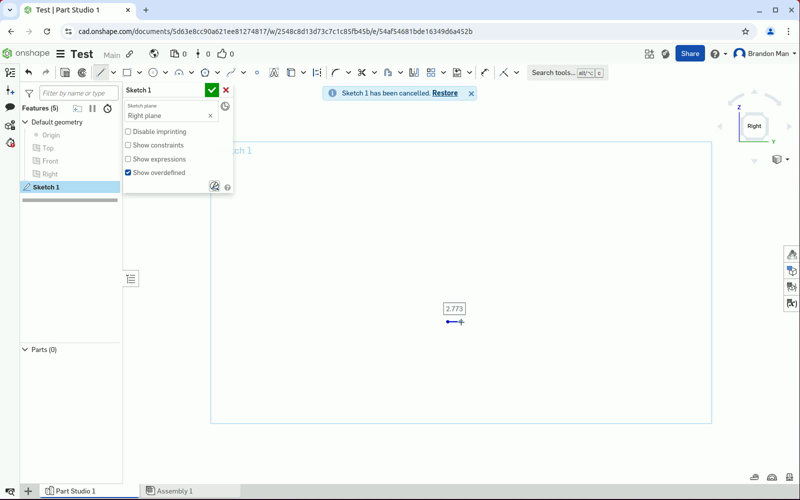
mouse_move(461, 387)
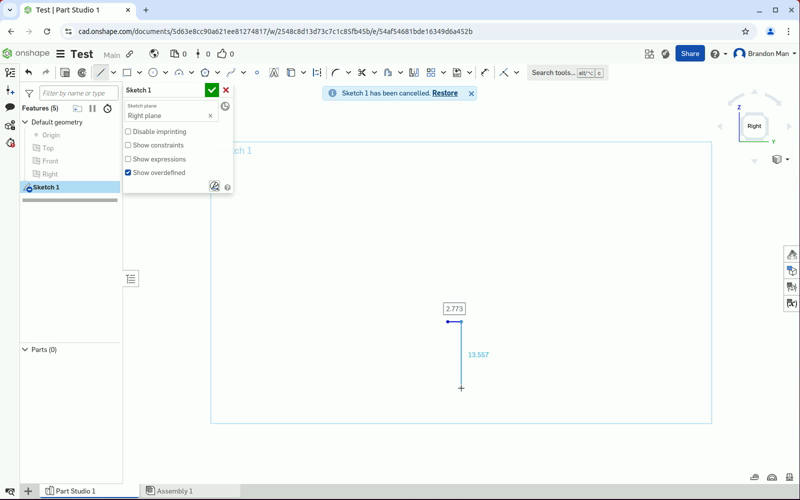
click(461, 387)
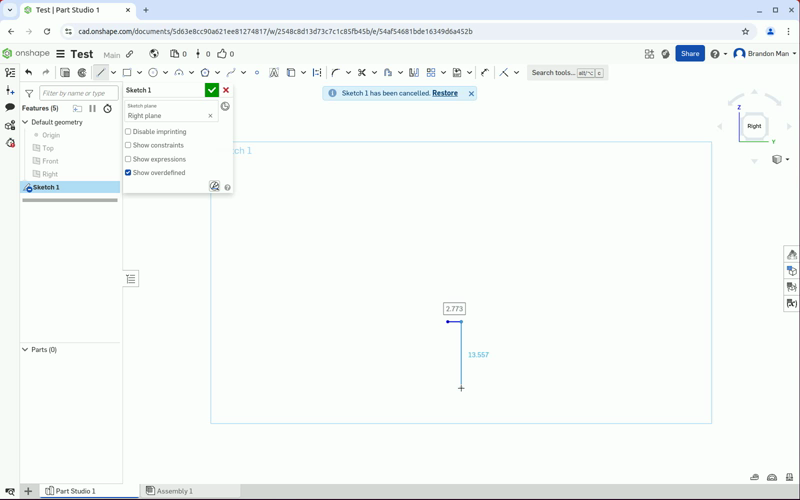
key_up(shift)
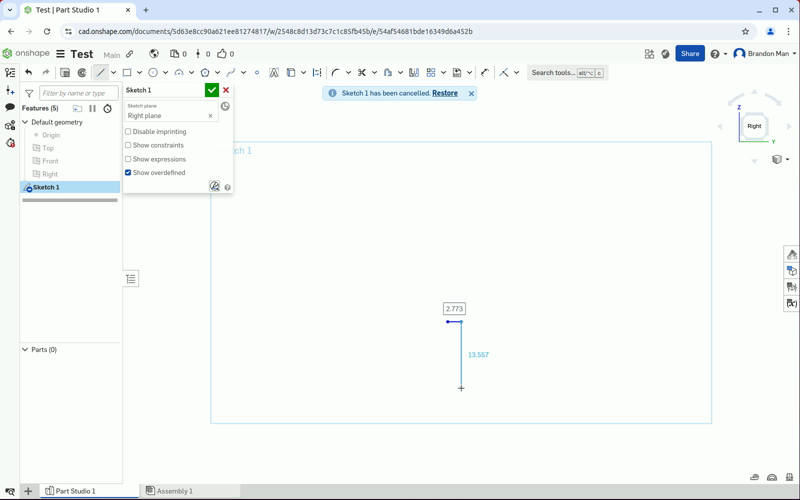
key_down(shift)
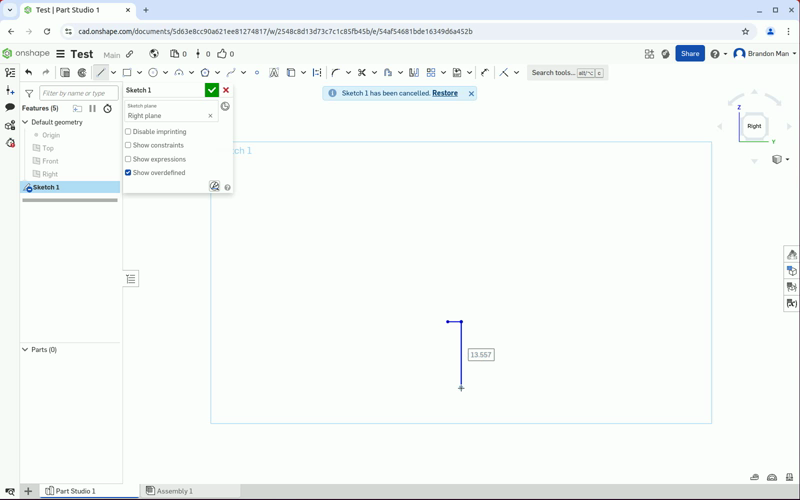
mouse_move(491, 387)
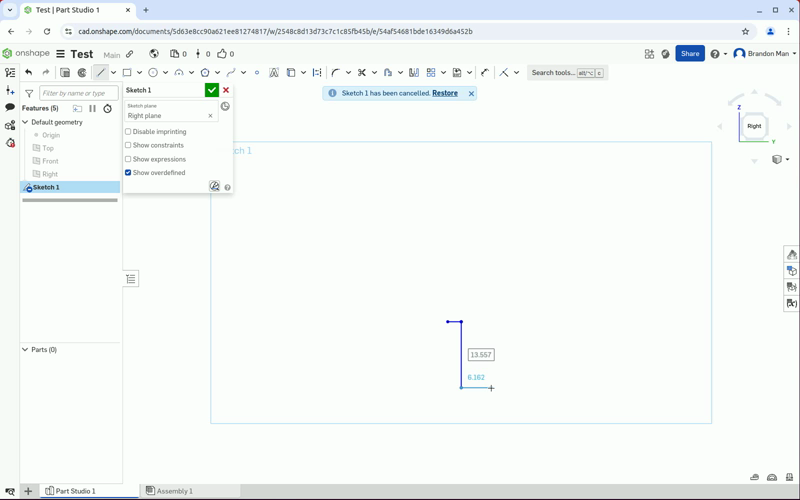
mouse_move(474, 387)
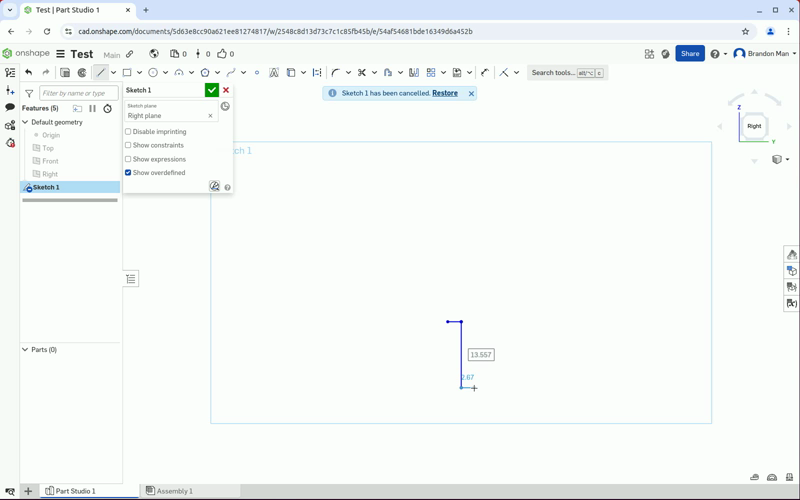
click(474, 387)
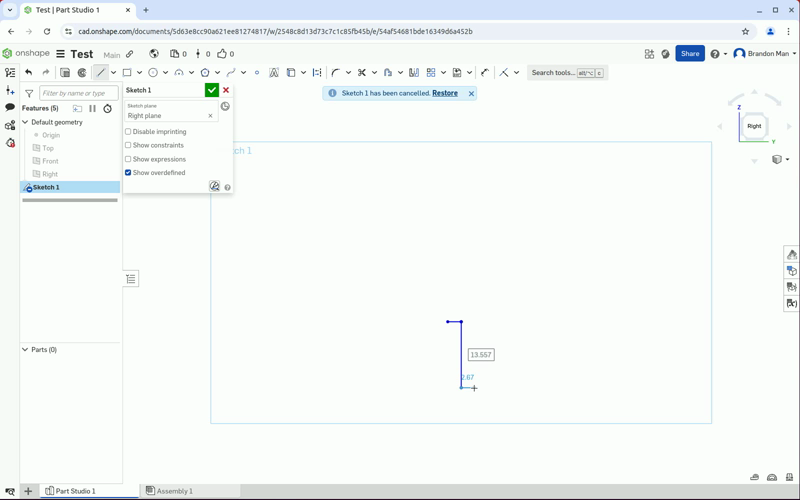
key_up(shift)
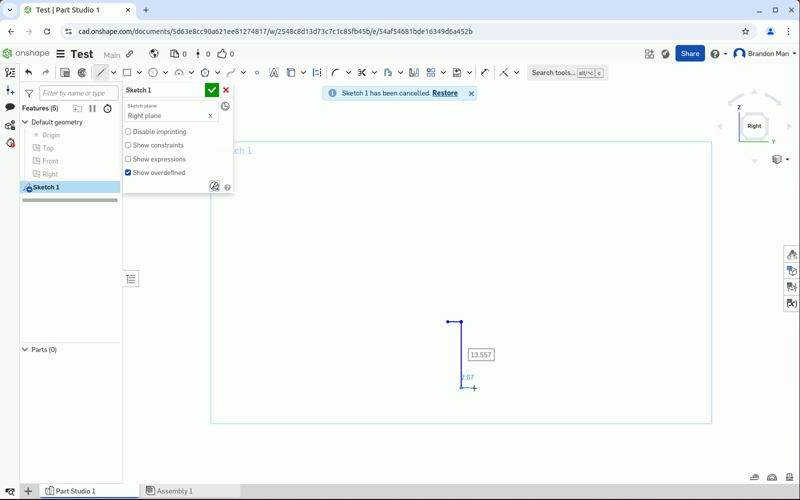
key_down(shift)
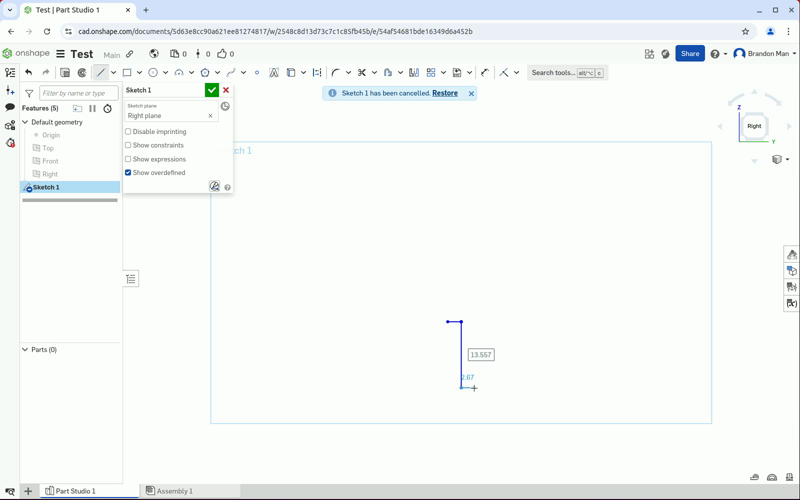
mouse_move(474, 321)
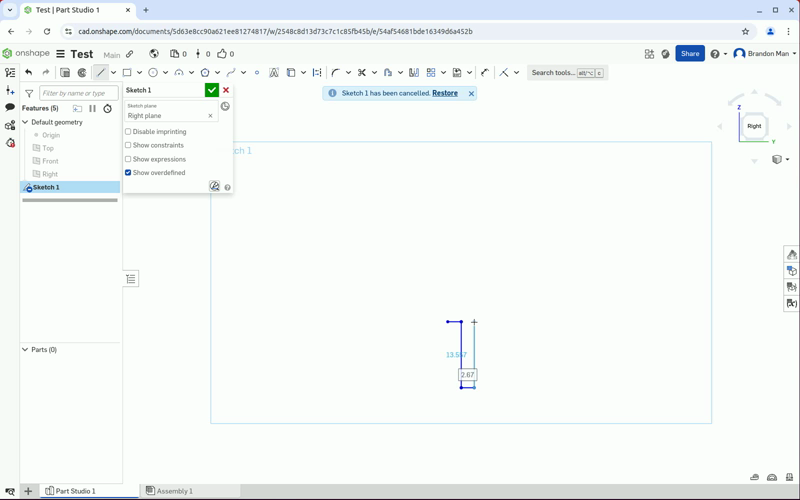
click(474, 321)
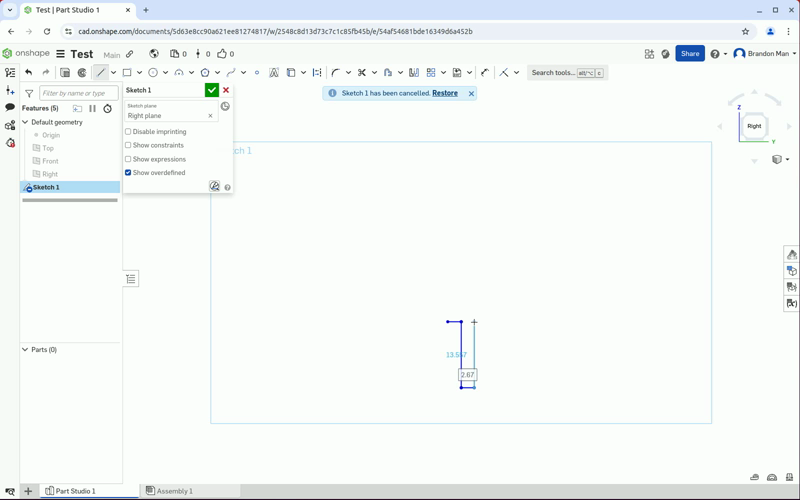
key_up(shift)
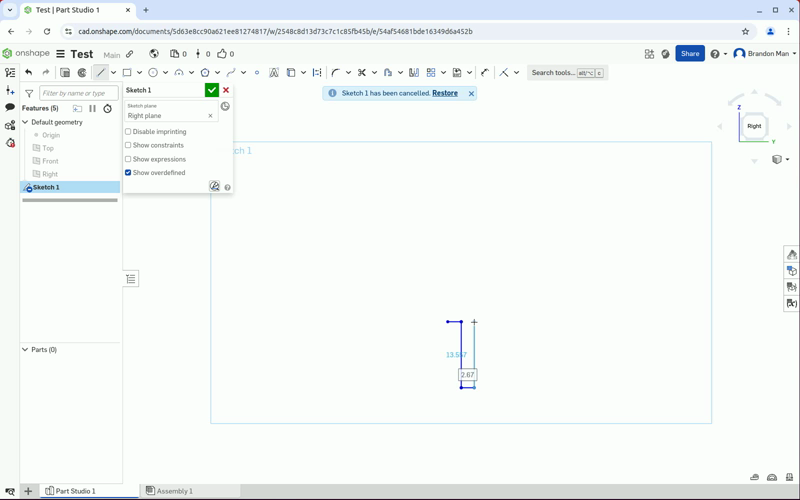
key_down(shift)
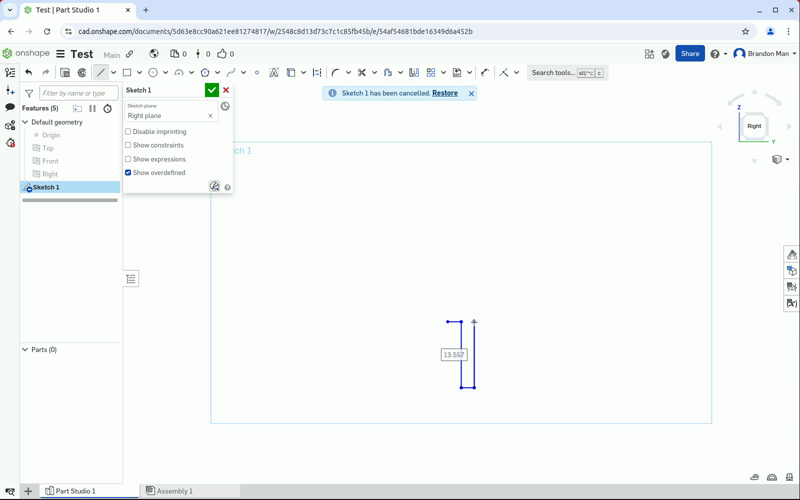
mouse_move(504, 321)
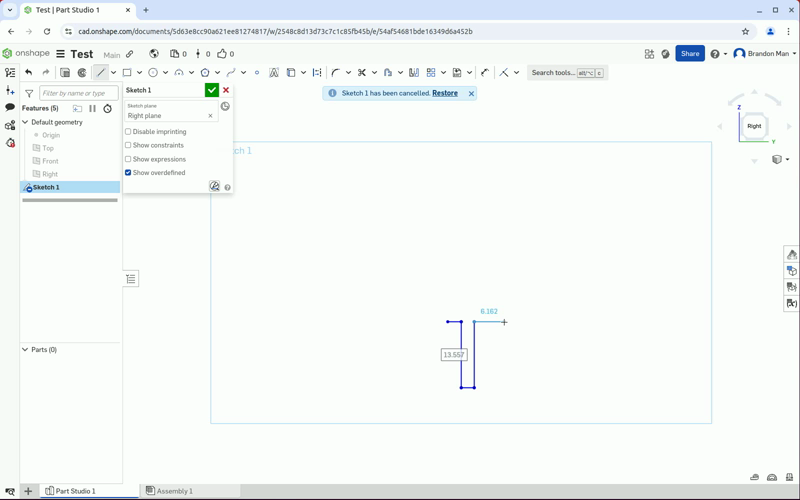
mouse_move(474, 268)
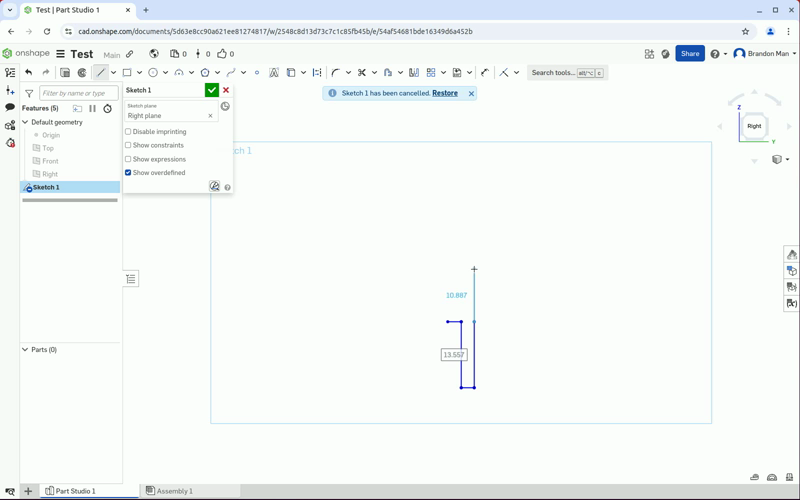
click(474, 268)
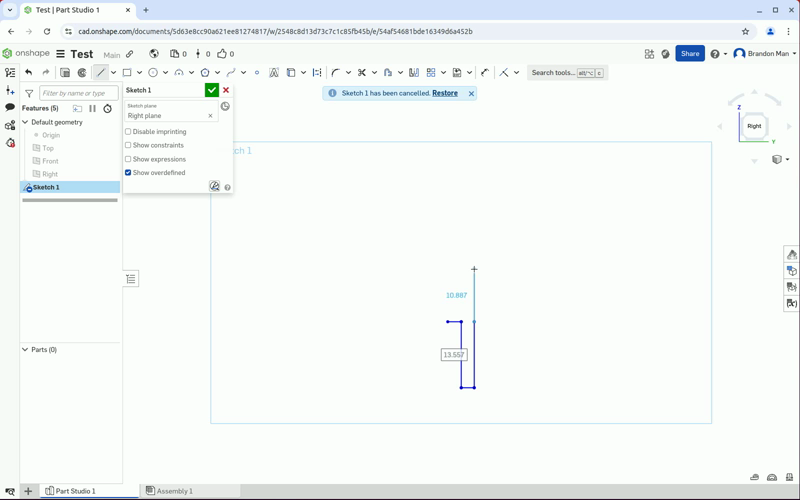
key_up(shift)
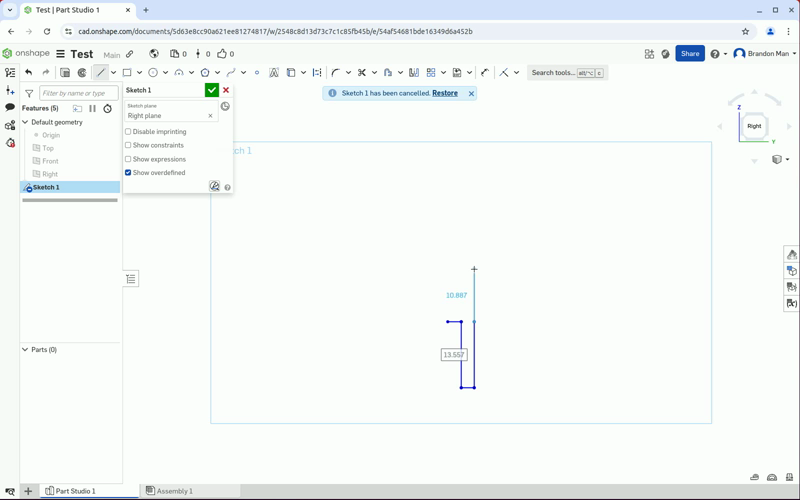
key_down(shift)
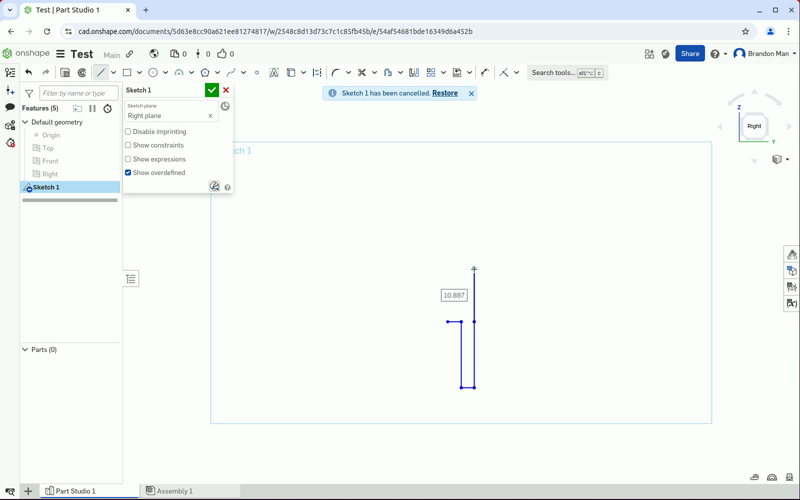
mouse_move(504, 268)
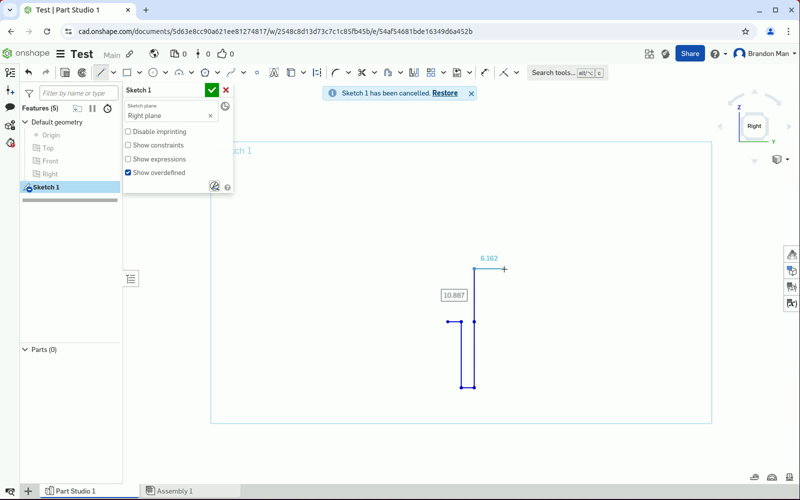
mouse_move(447, 268)
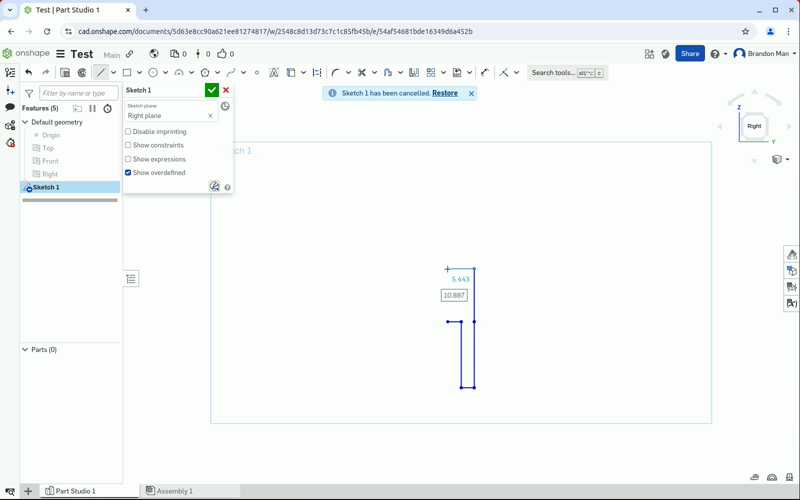
click(447, 268)
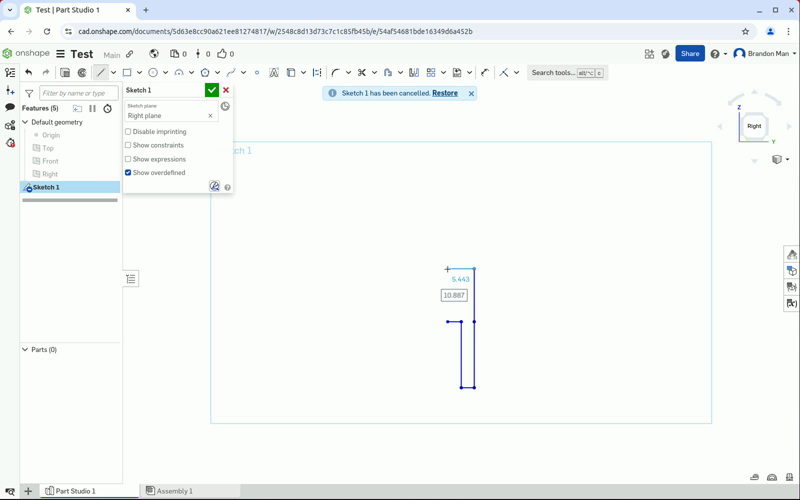
key_up(shift)
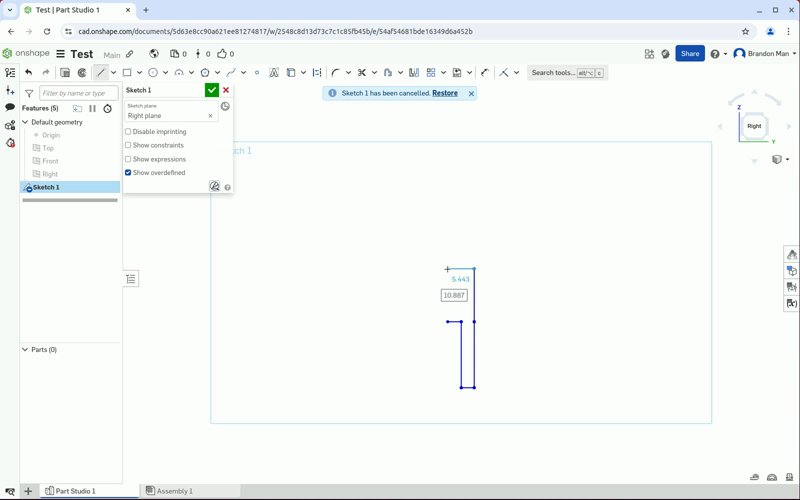
mouse_move(477, 268)
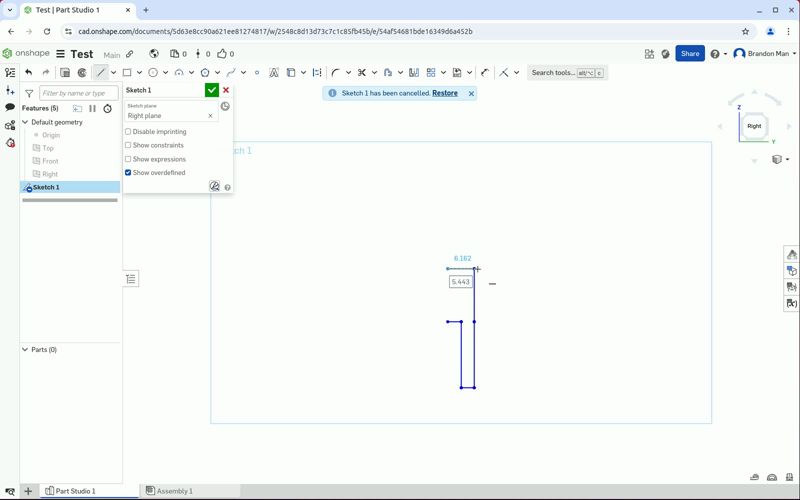
key_down(shift)
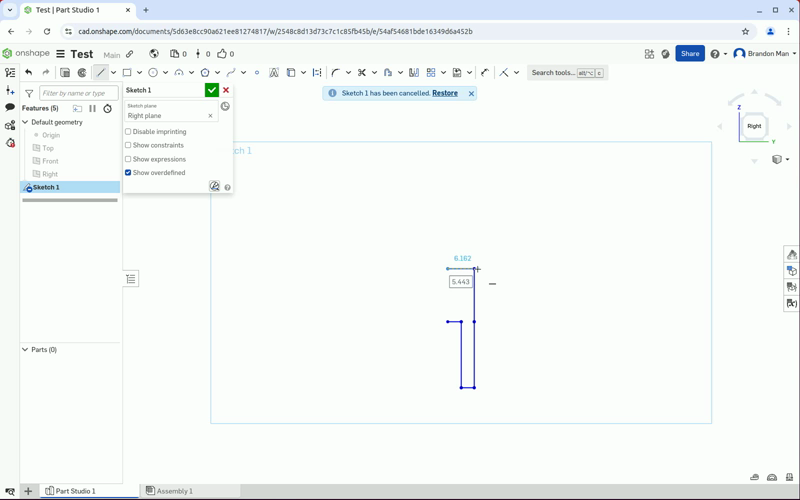
mouse_move(447, 321)
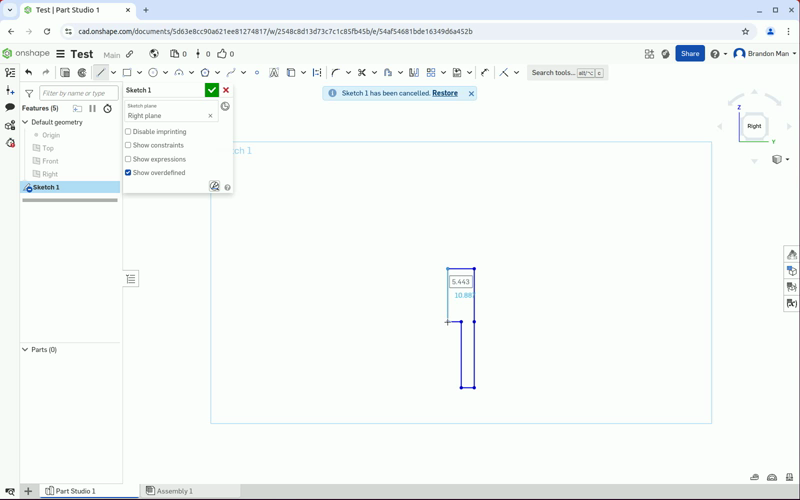
key_up(shift)
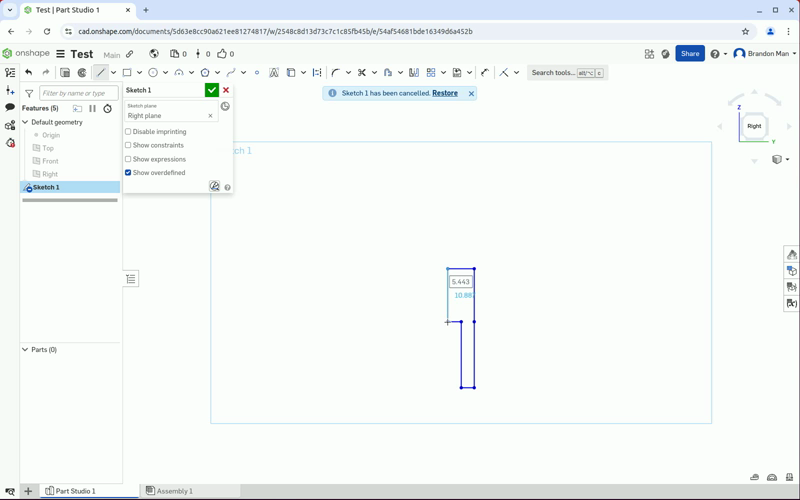
click(447, 321)
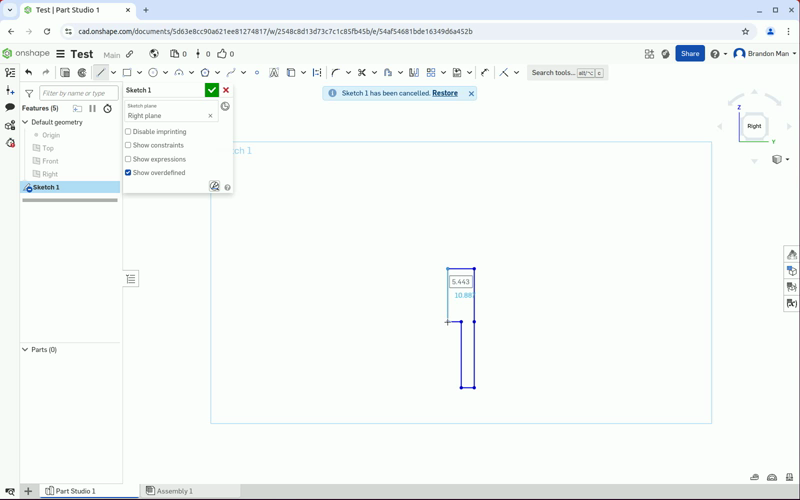
key(esc)
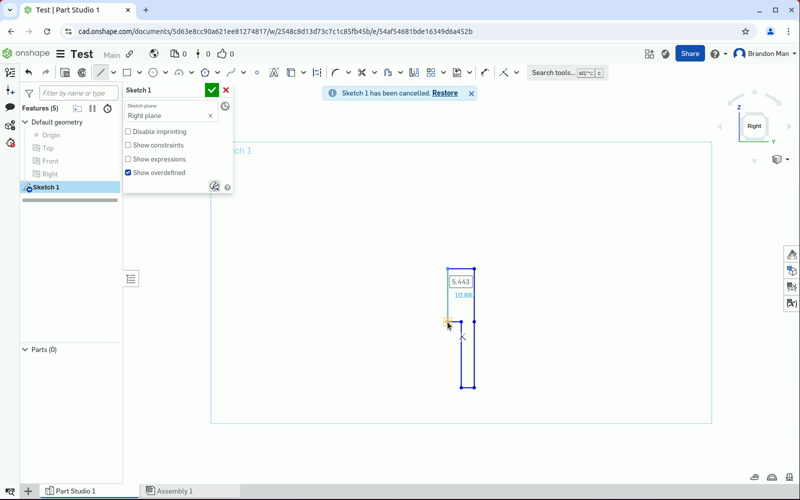
mouse_move(464, 325)
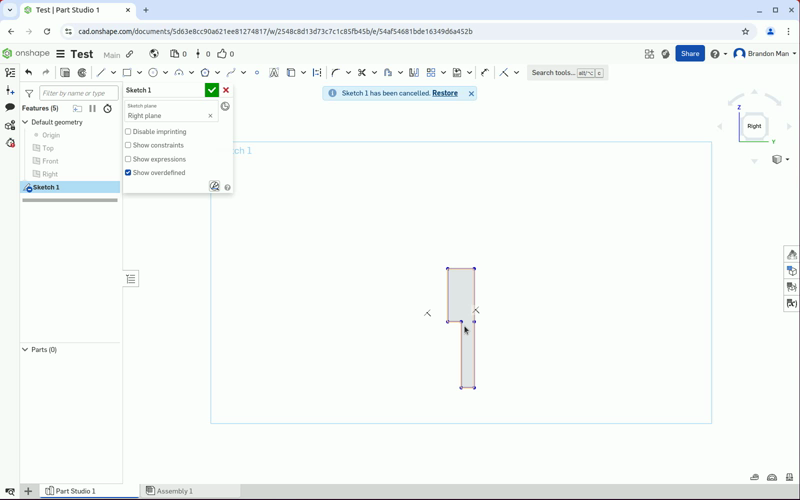
click(464, 325)
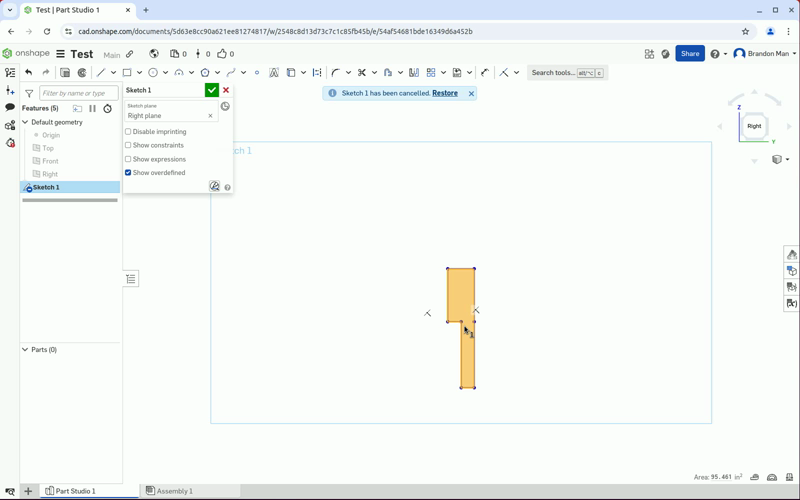
mouse_move(73, 352)
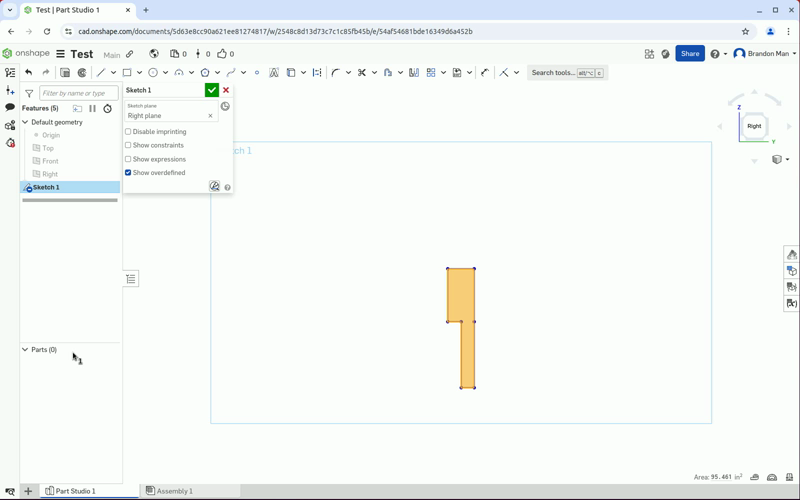
key(shift+y)
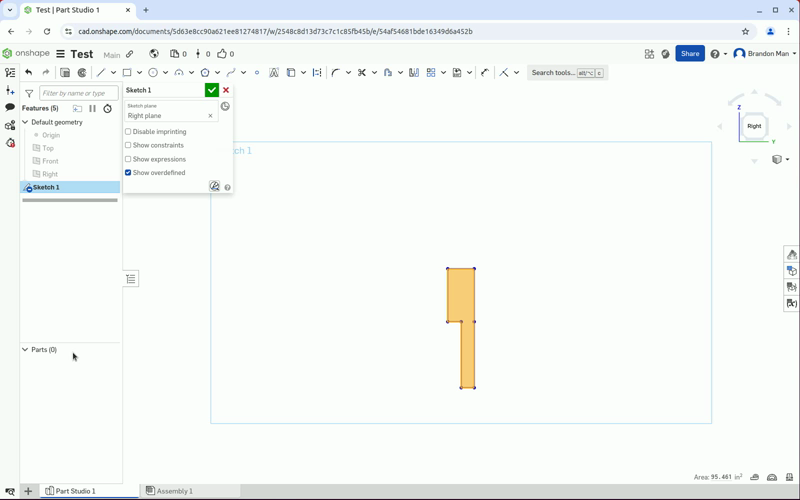
key(shift+e)
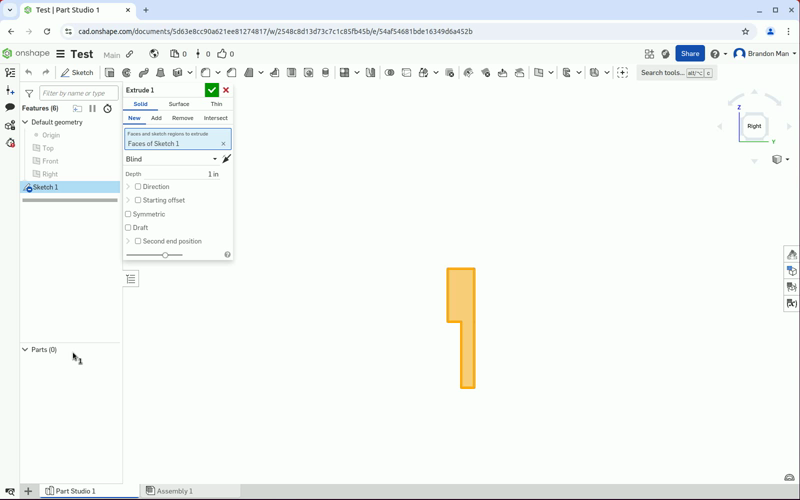
mouse_move(143, 106)
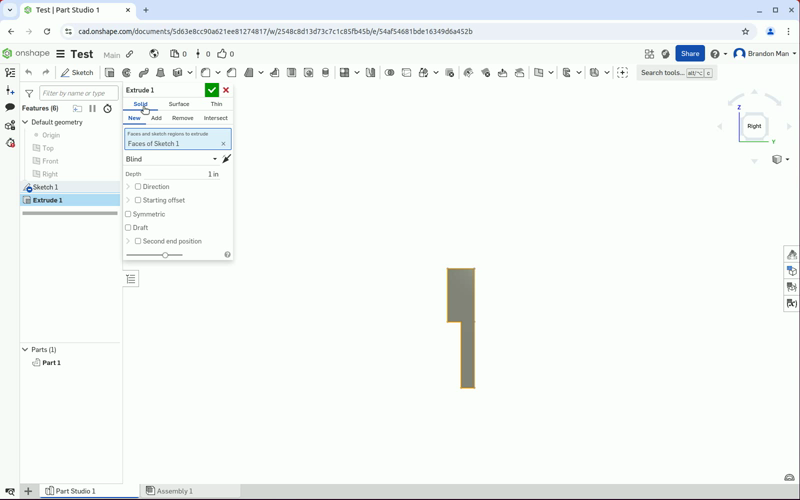
click(143, 106)
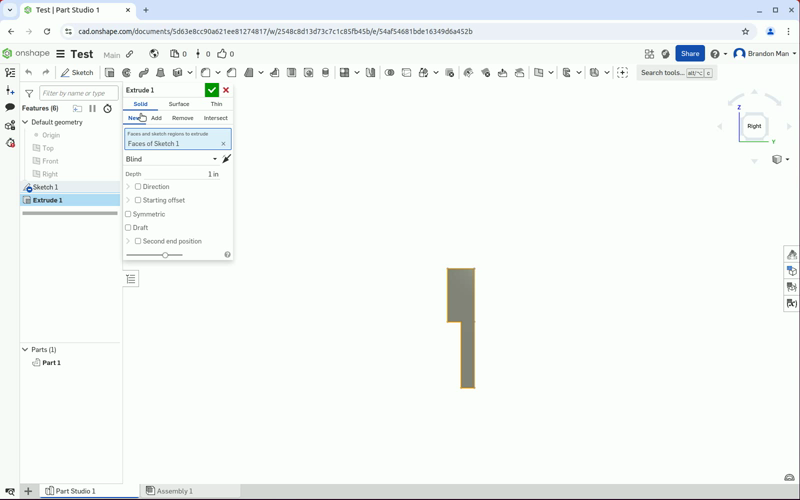
mouse_move(137, 120)
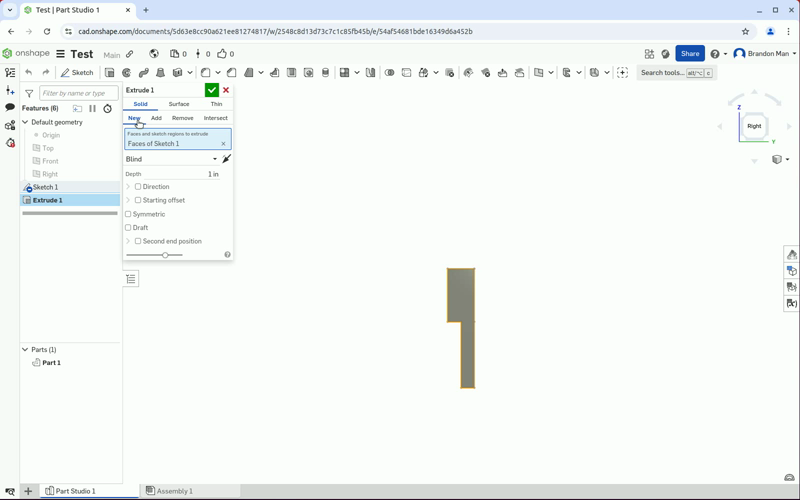
click(137, 120)
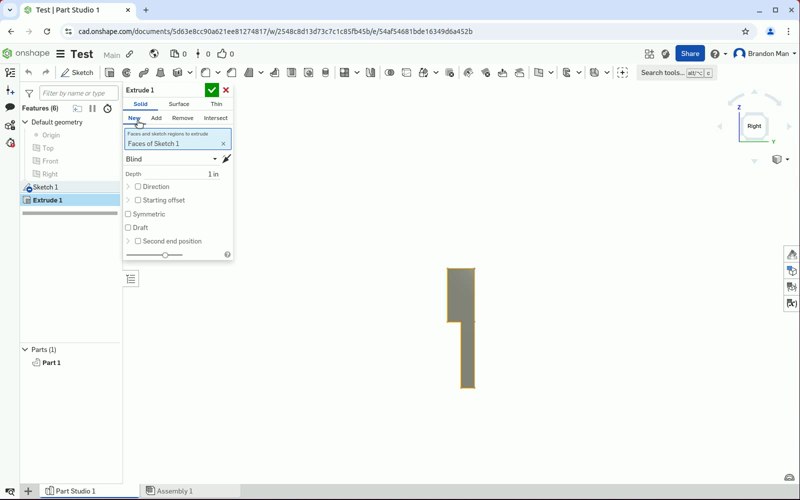
key(tab, 4)
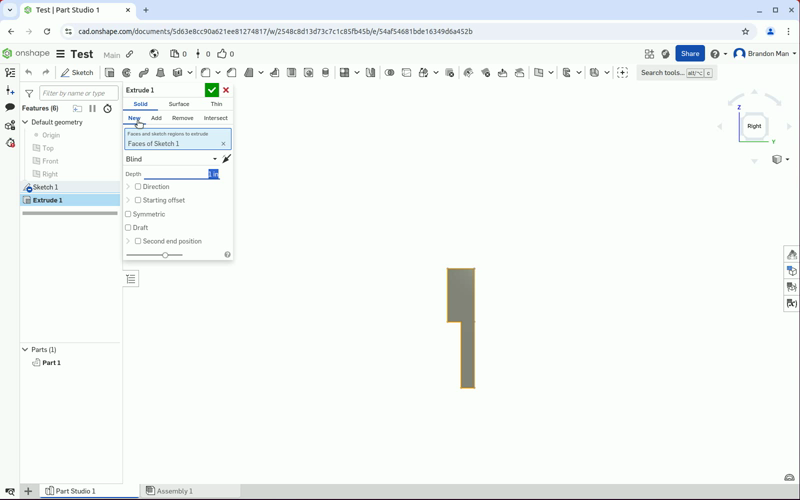
text(23.108)
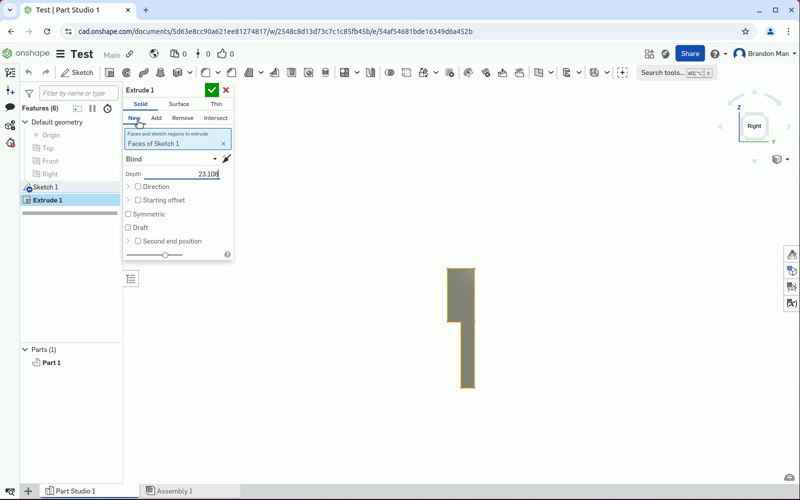
key(enter)
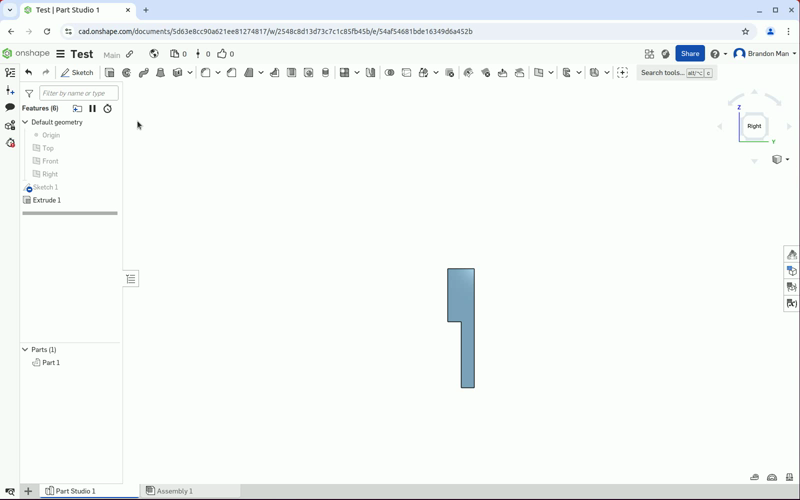
key(shift+h)
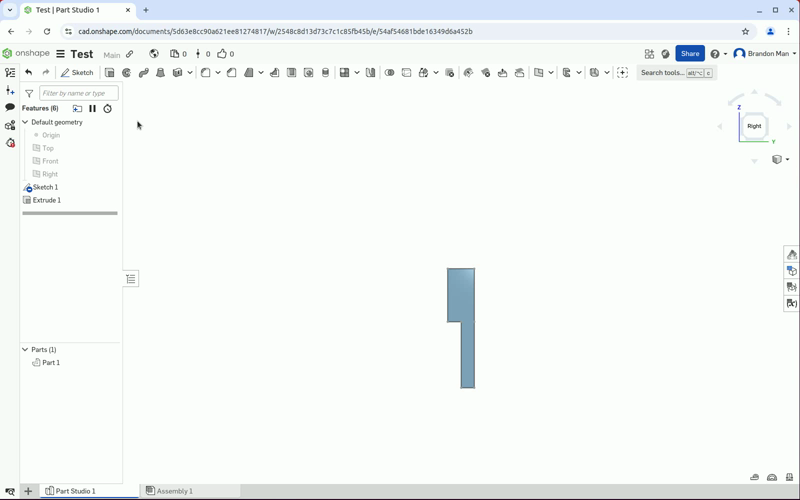
key(shift+h)
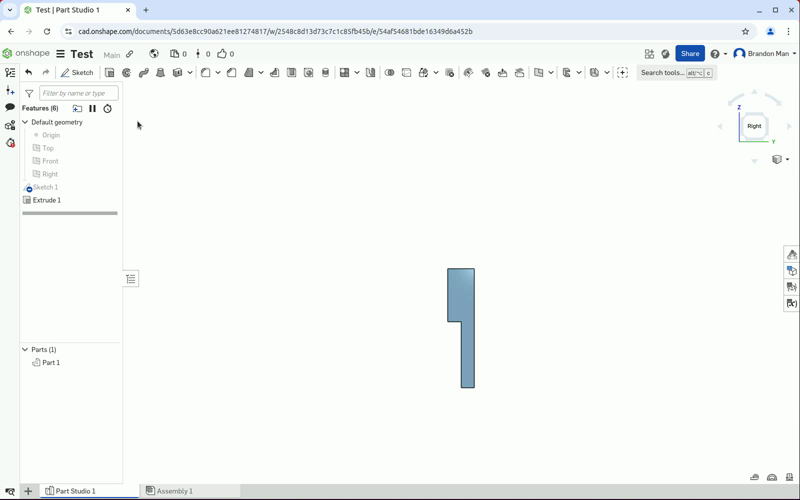
mouse_move(73, 189)
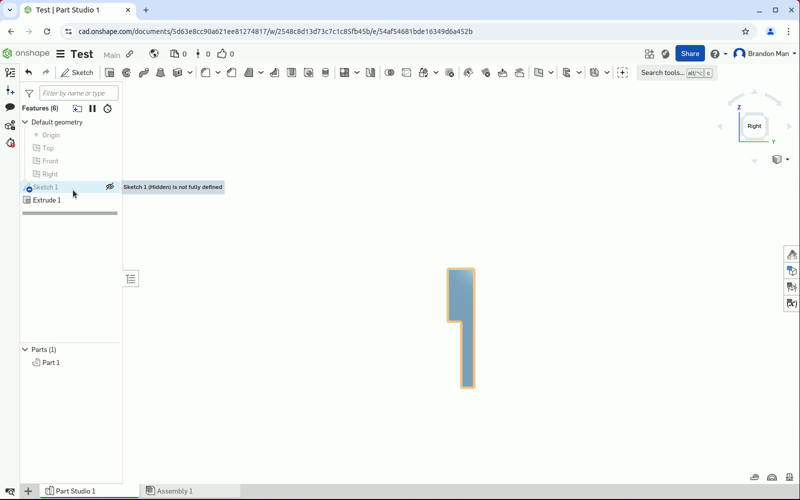
click(73, 189)
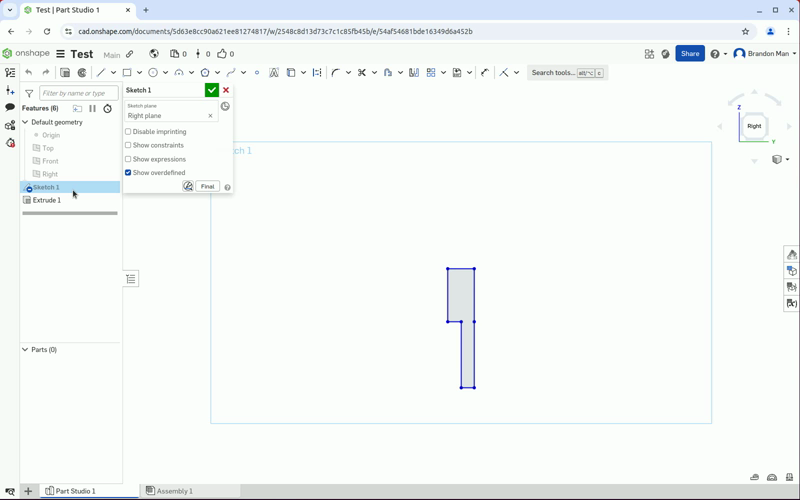
mouse_move(229, 92)
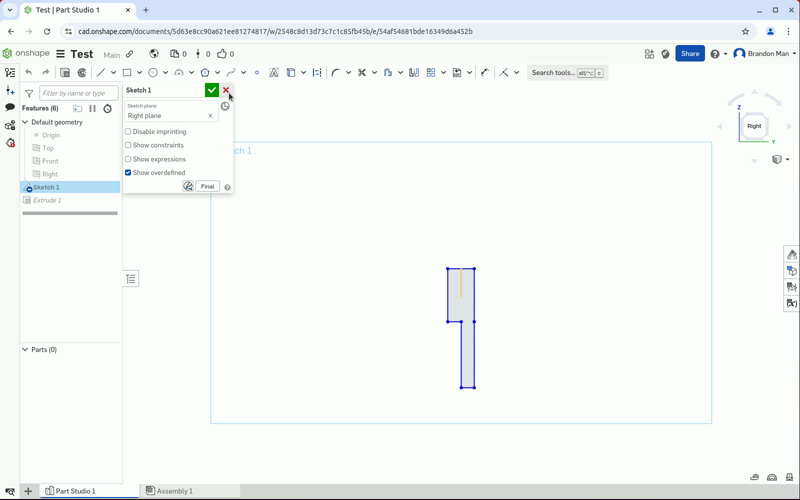
click(229, 92)
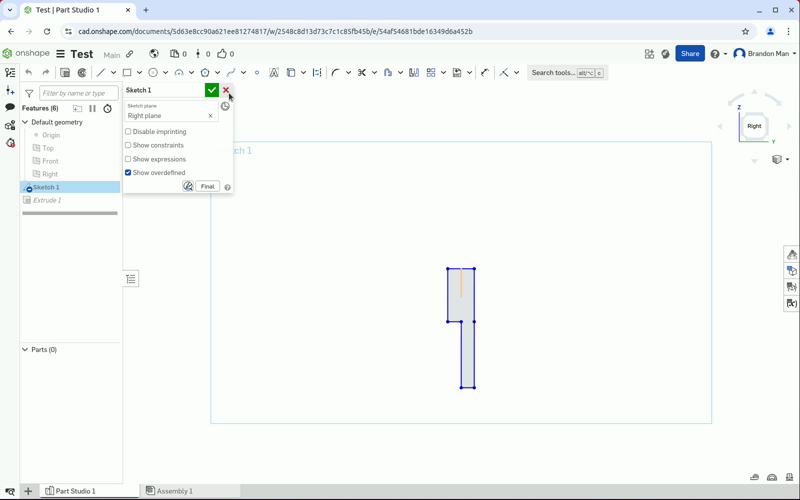
key(shift+s)
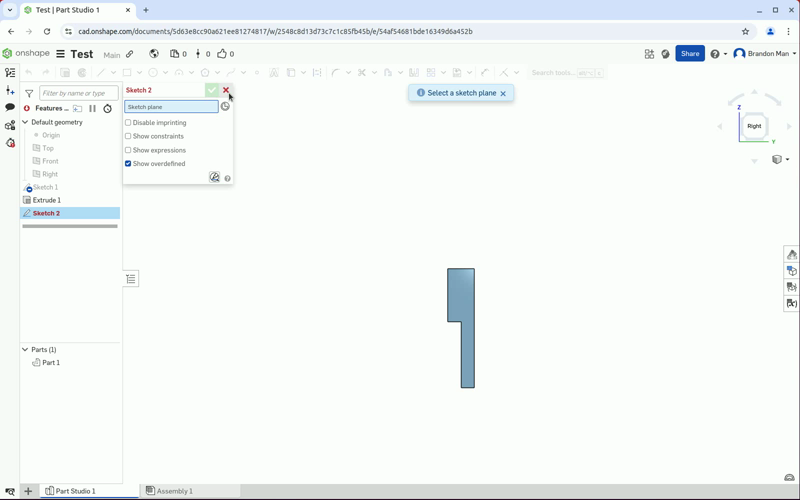
mouse_move(73, 176)
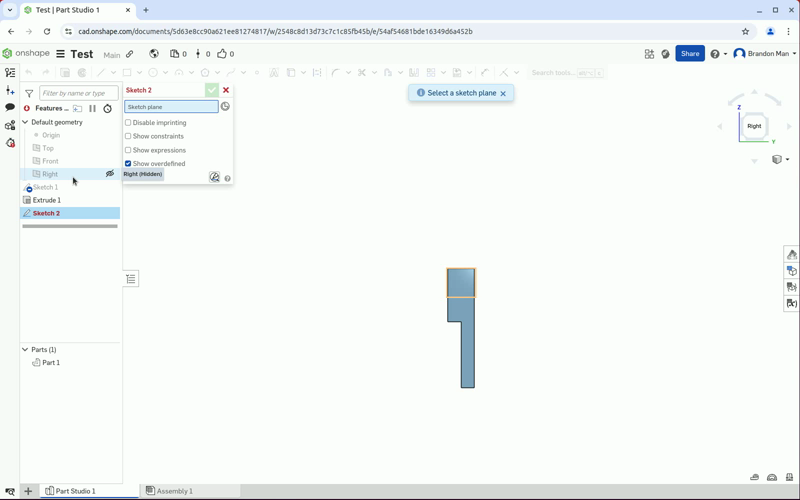
click(73, 176)
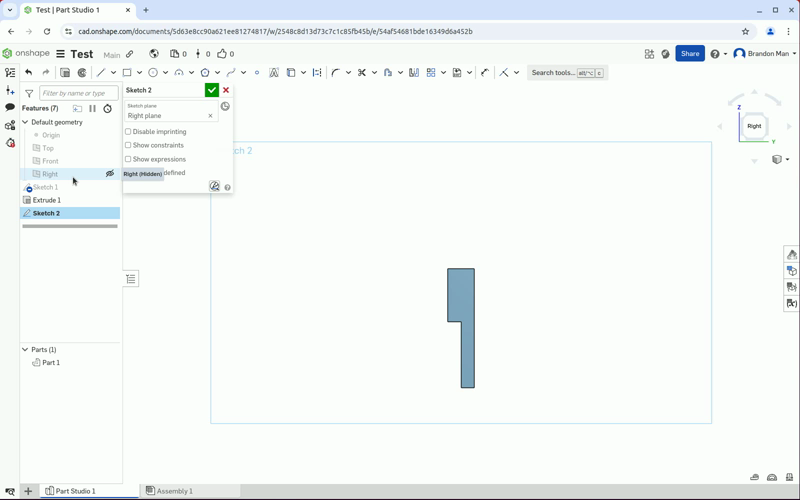
mouse_move(73, 352)
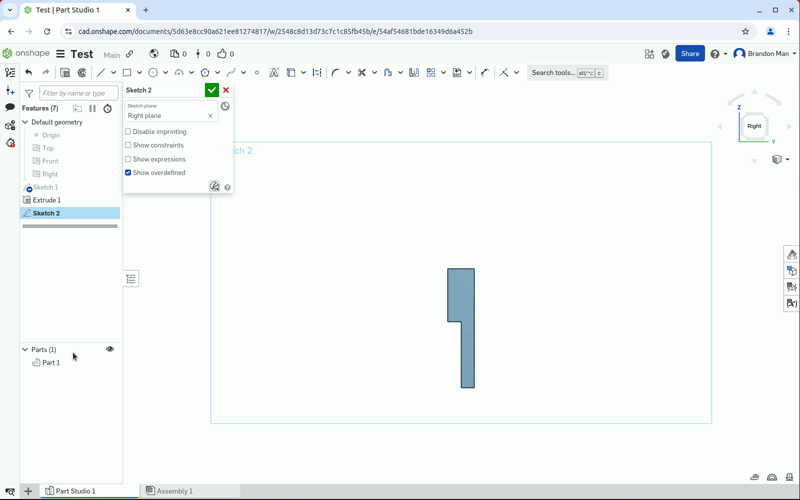
key(y)
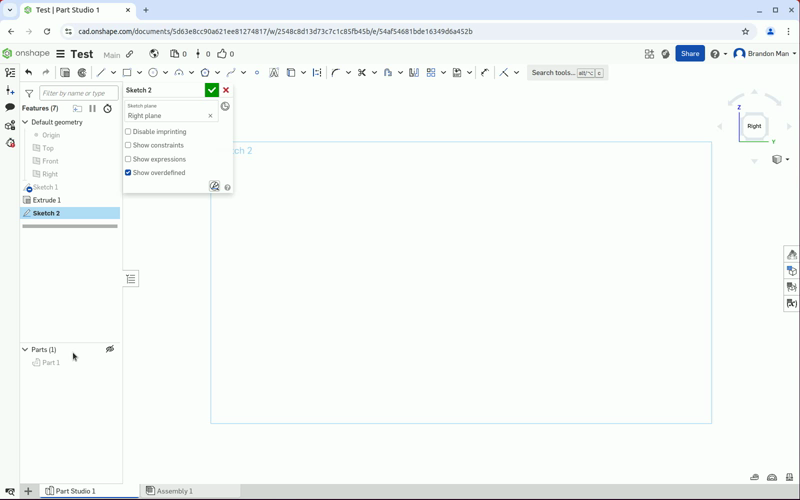
key(l)
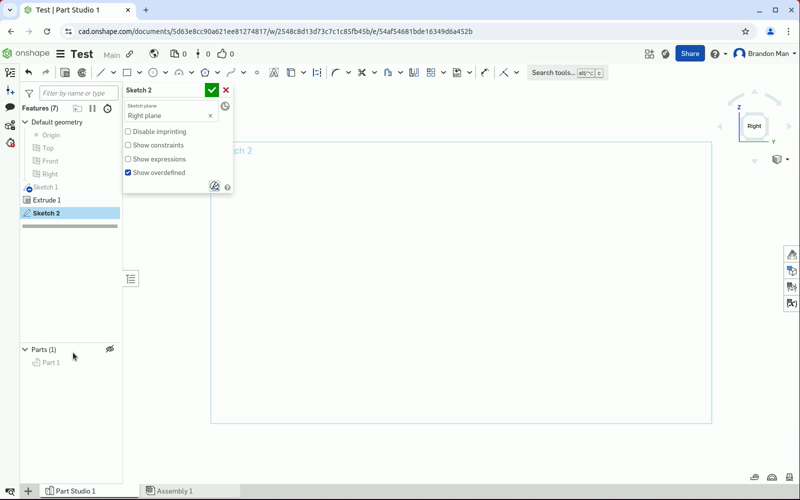
key_down(shift)
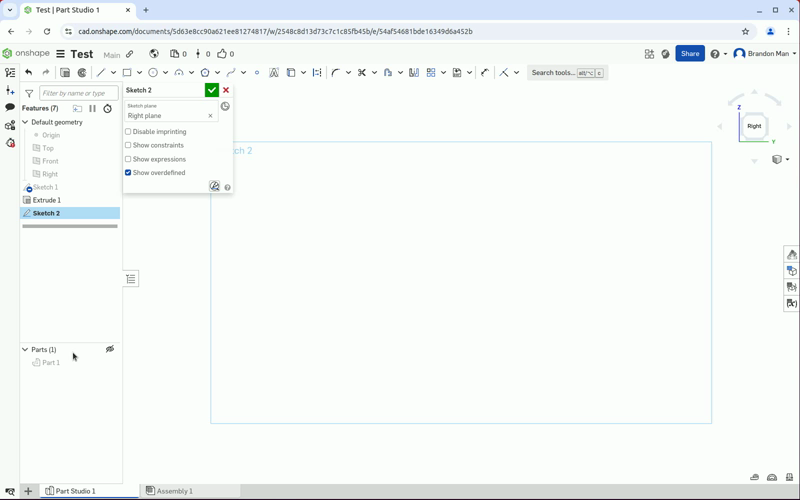
mouse_move(444, 268)
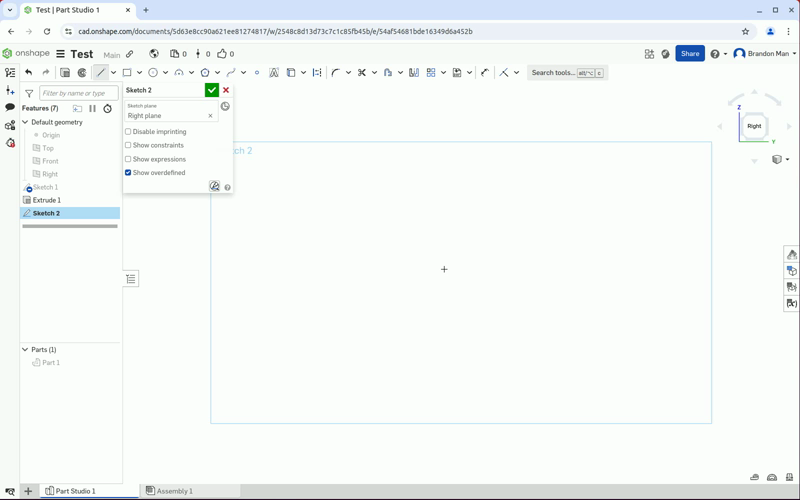
click(444, 268)
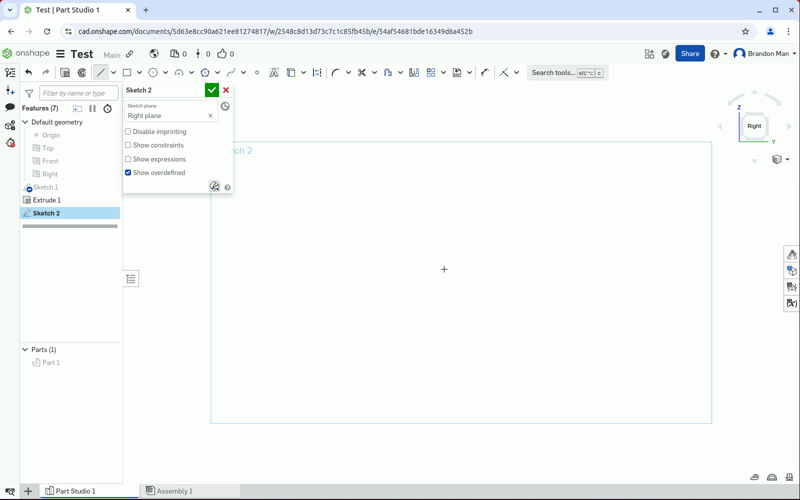
key_up(shift)
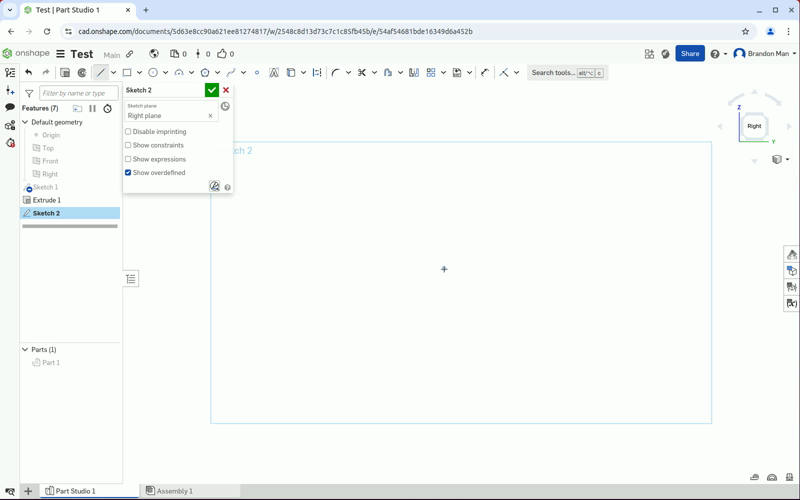
key_down(shift)
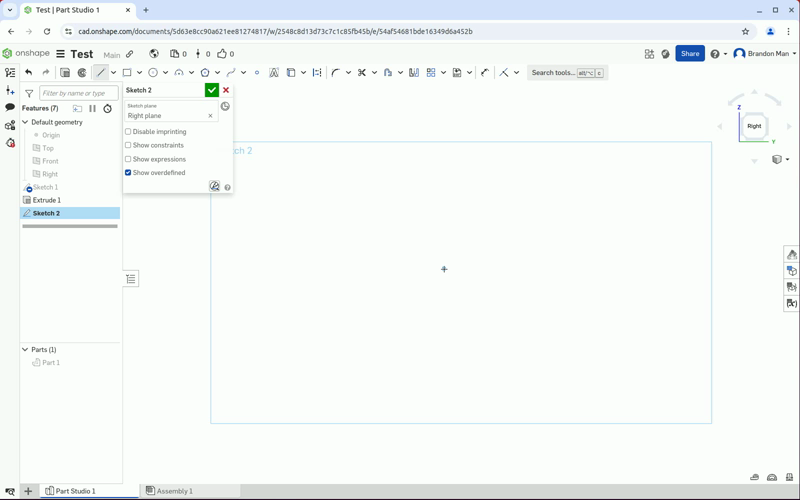
mouse_move(474, 268)
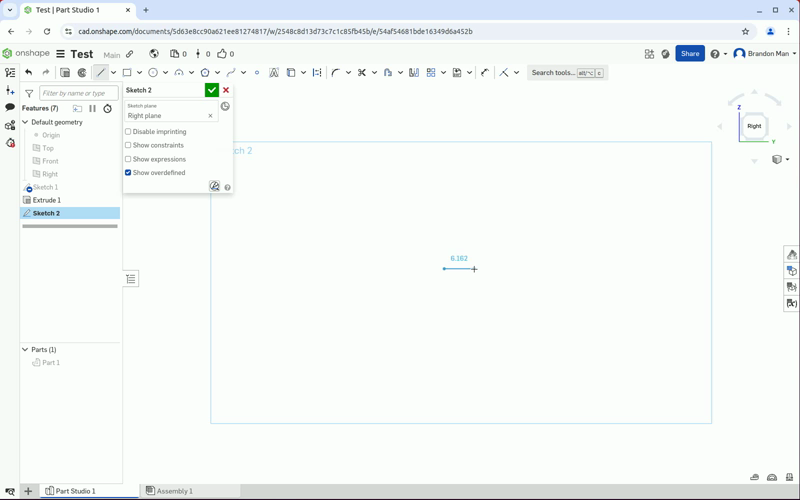
mouse_move(477, 268)
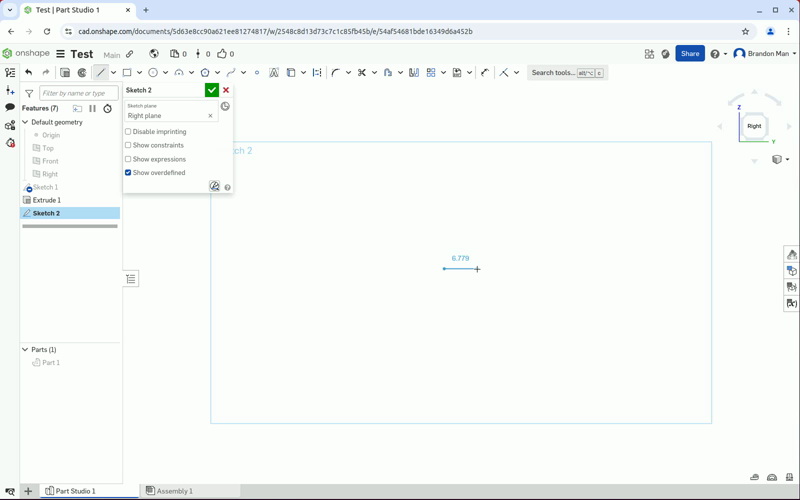
click(477, 268)
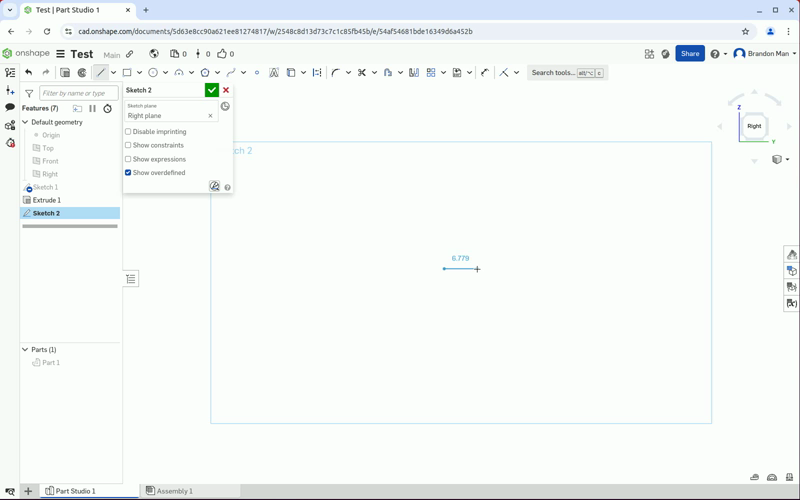
key_up(shift)
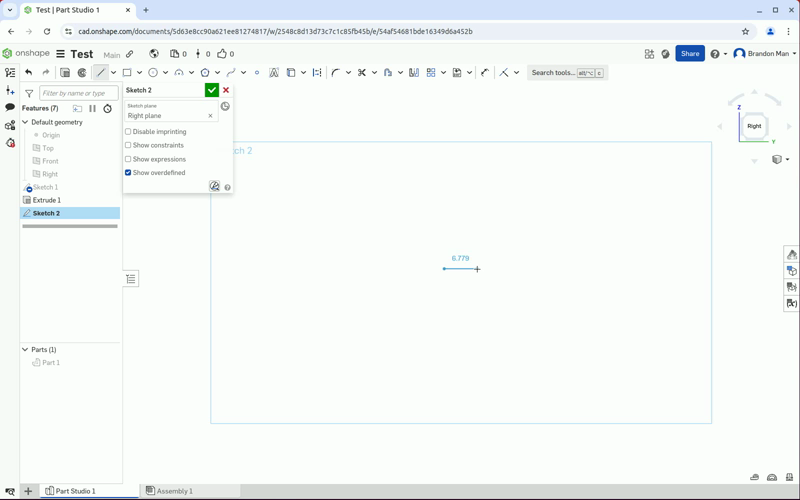
key_down(shift)
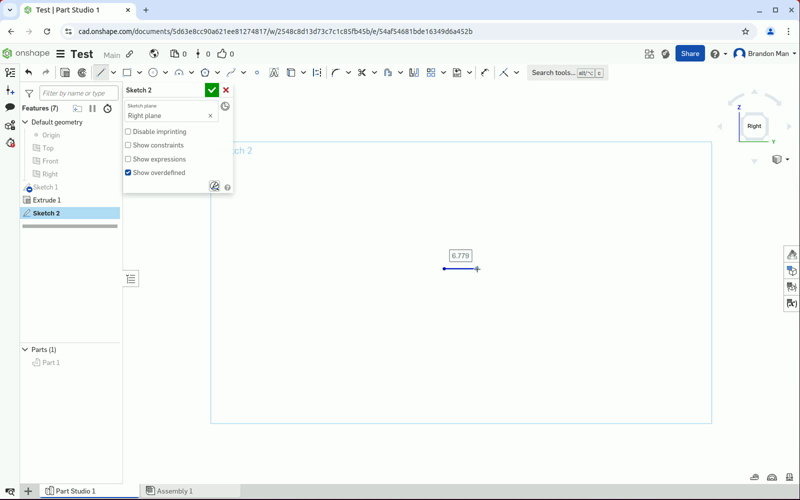
mouse_move(507, 268)
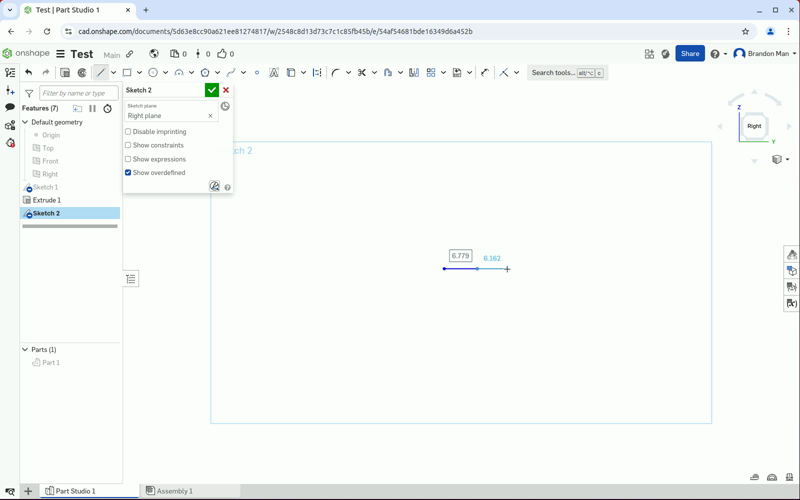
mouse_move(477, 261)
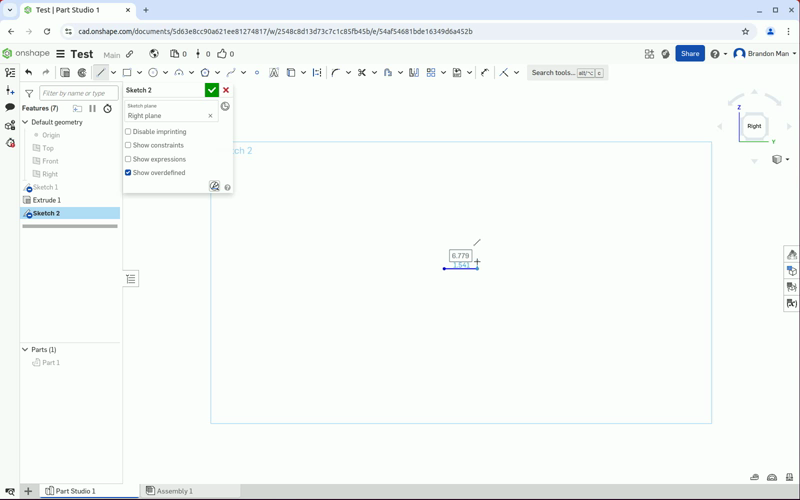
click(477, 261)
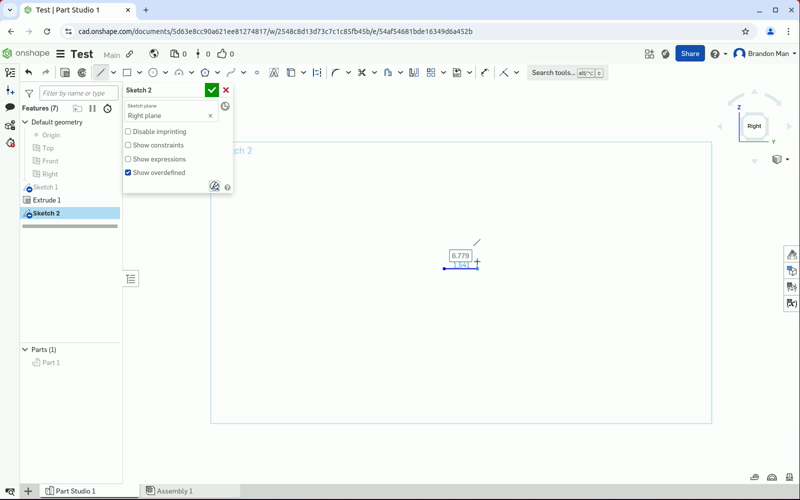
key_up(shift)
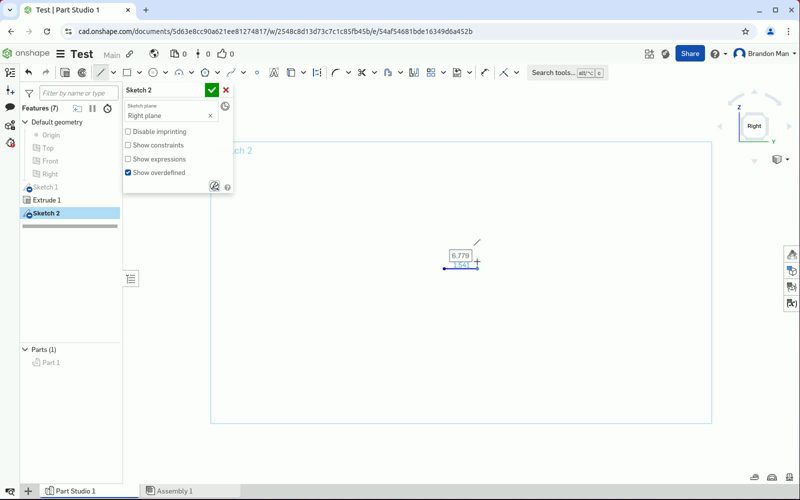
key_down(shift)
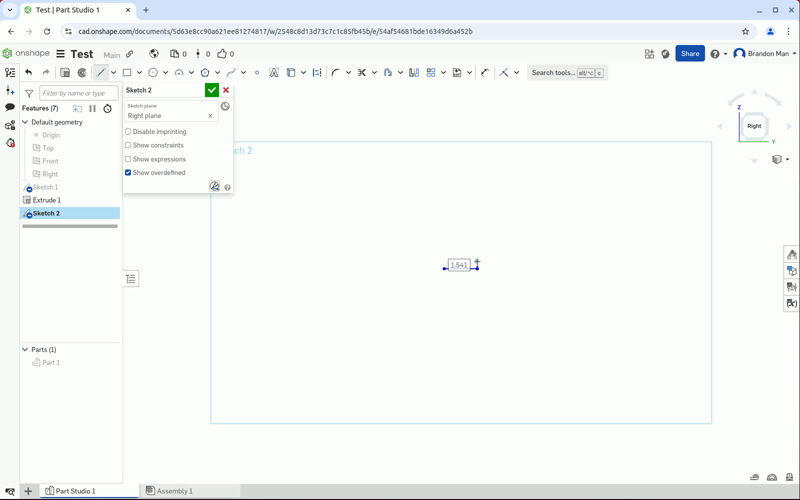
mouse_move(507, 261)
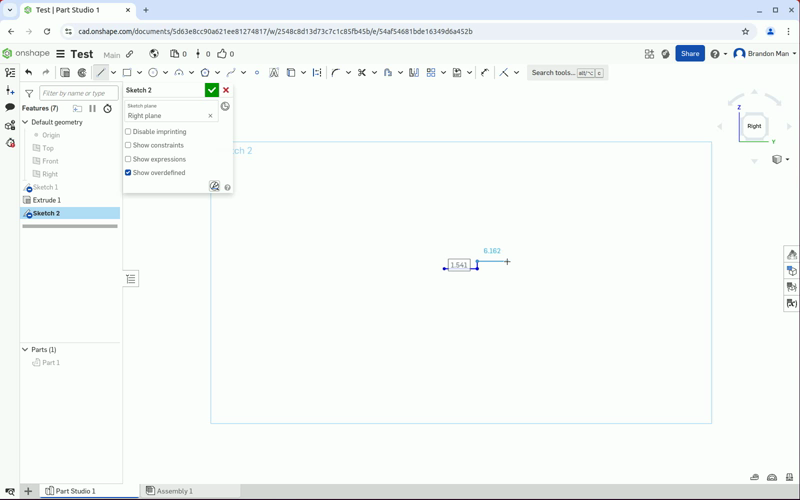
mouse_move(444, 257)
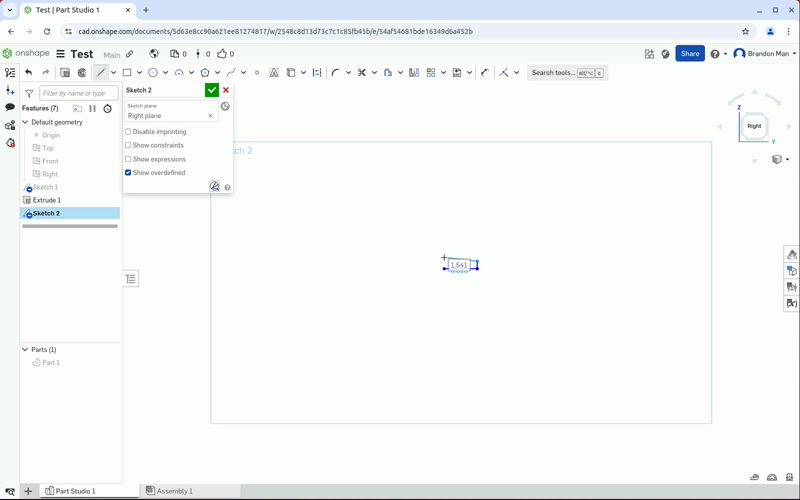
click(444, 257)
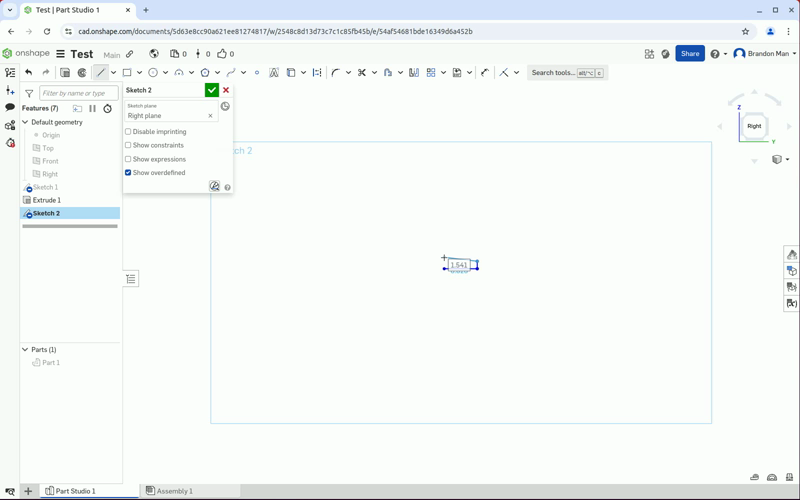
key_up(shift)
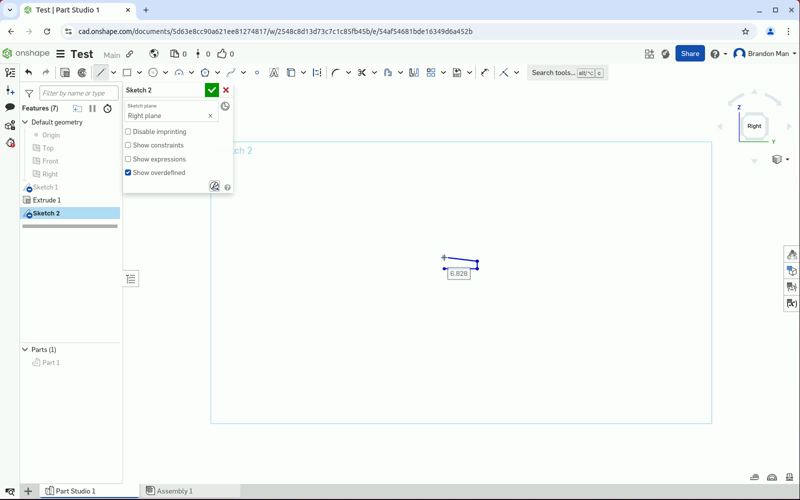
mouse_move(474, 257)
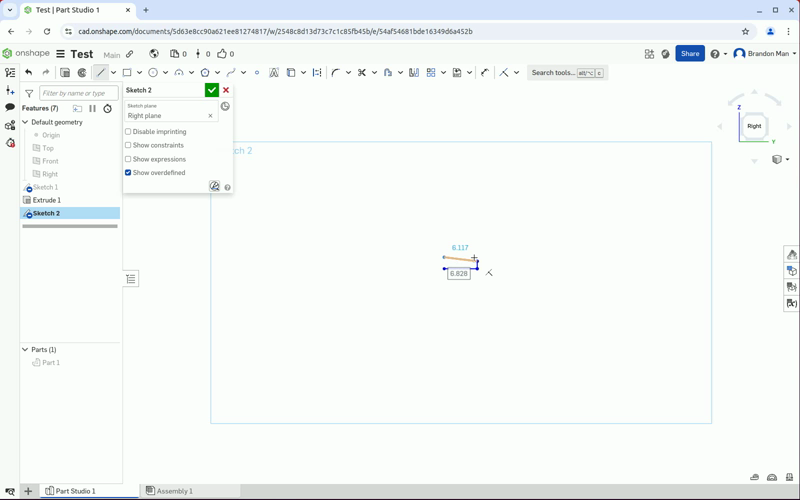
key_down(shift)
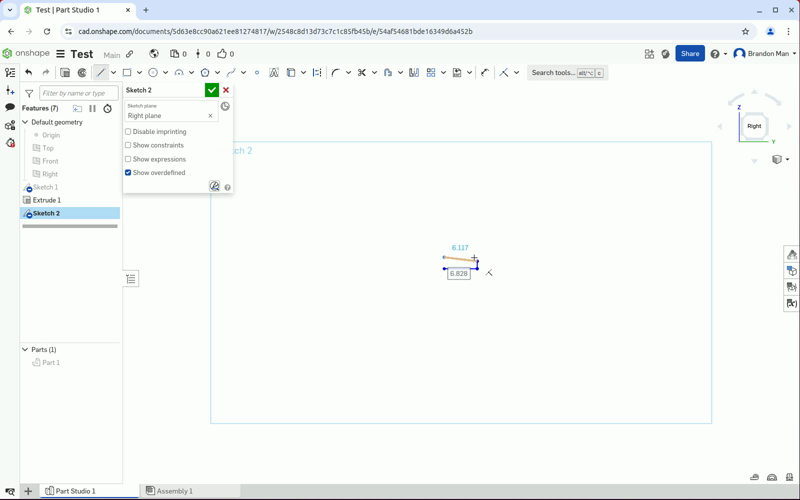
mouse_move(444, 268)
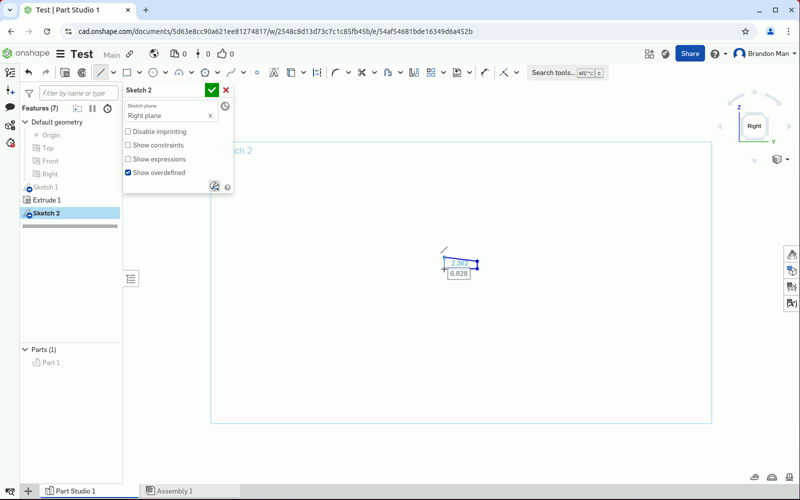
key_up(shift)
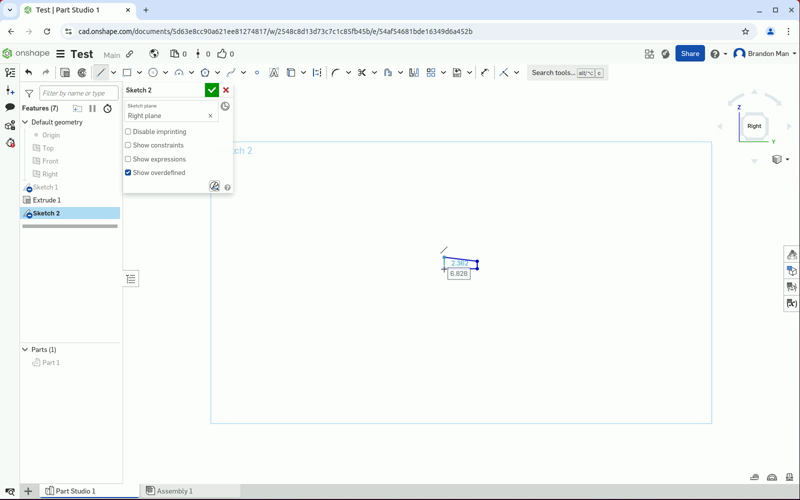
click(444, 268)
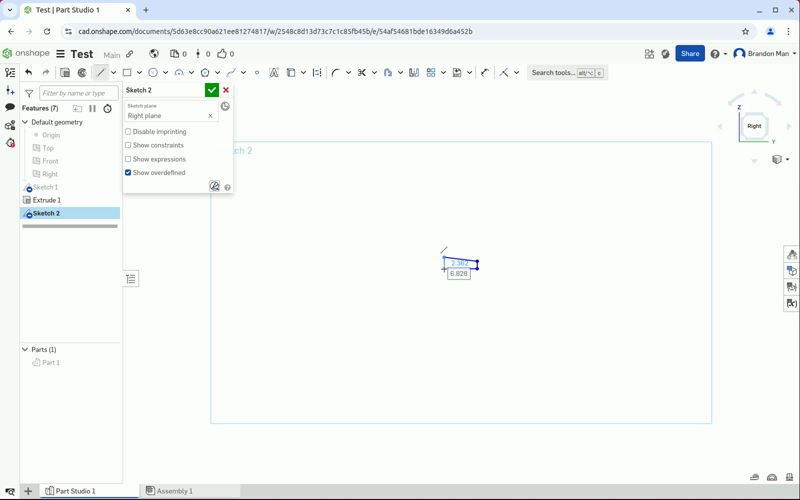
key(esc)
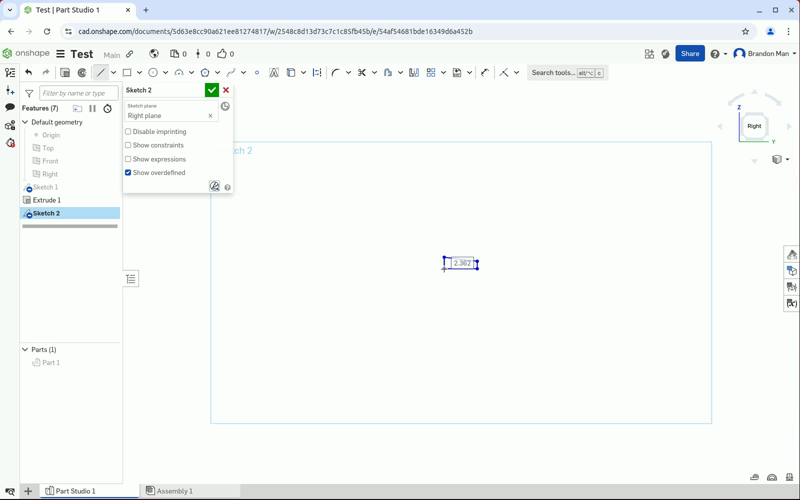
mouse_move(457, 263)
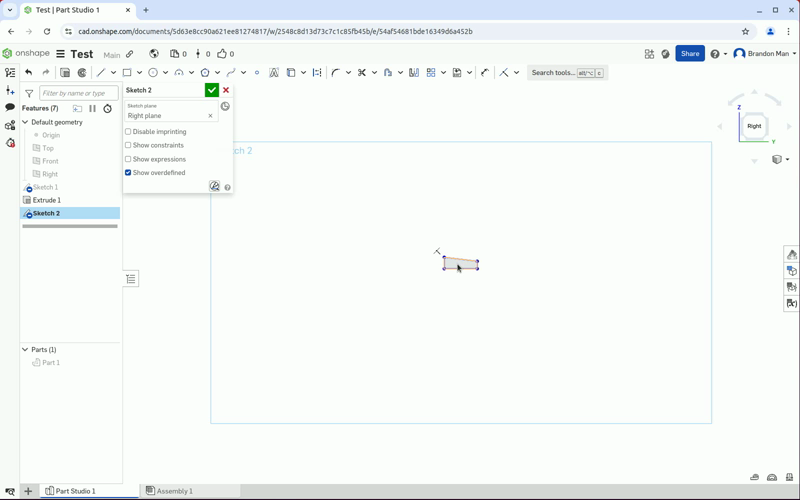
scroll(6)
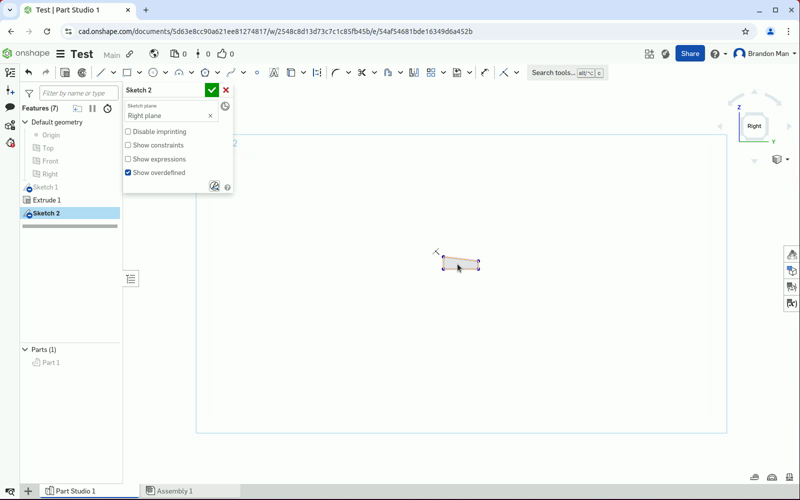
scroll(6)
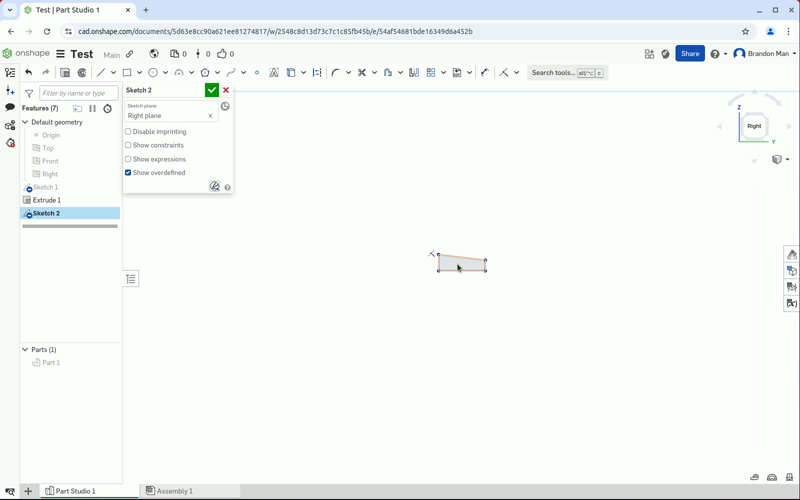
scroll(6)
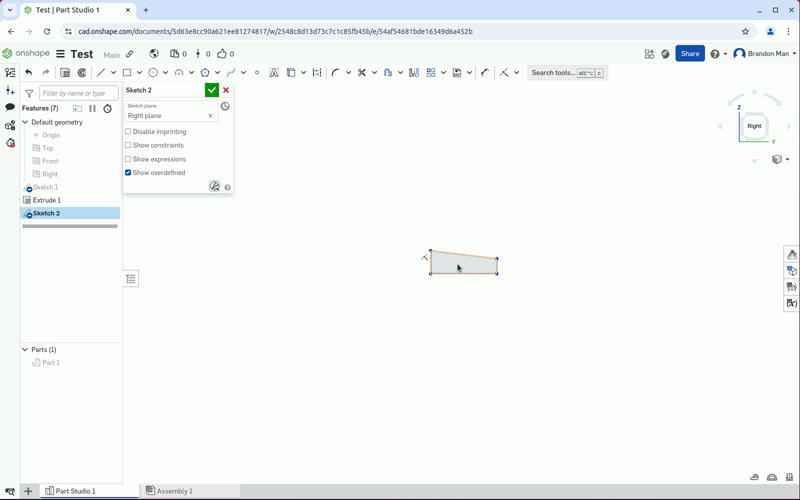
scroll(6)
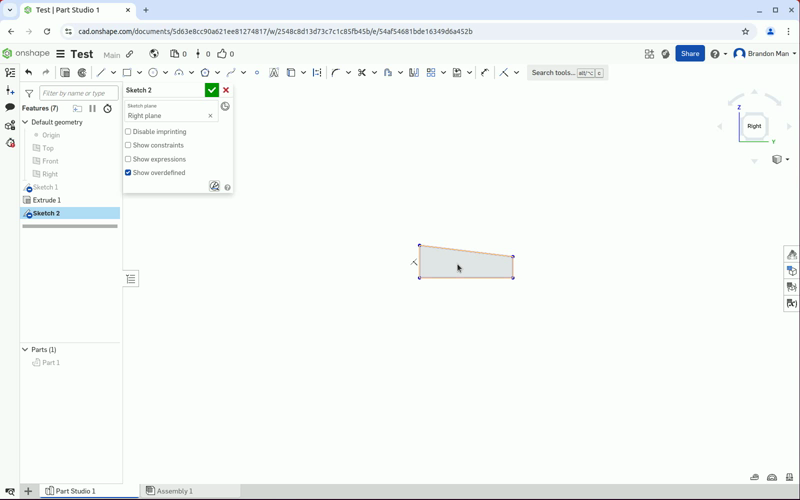
scroll(6)
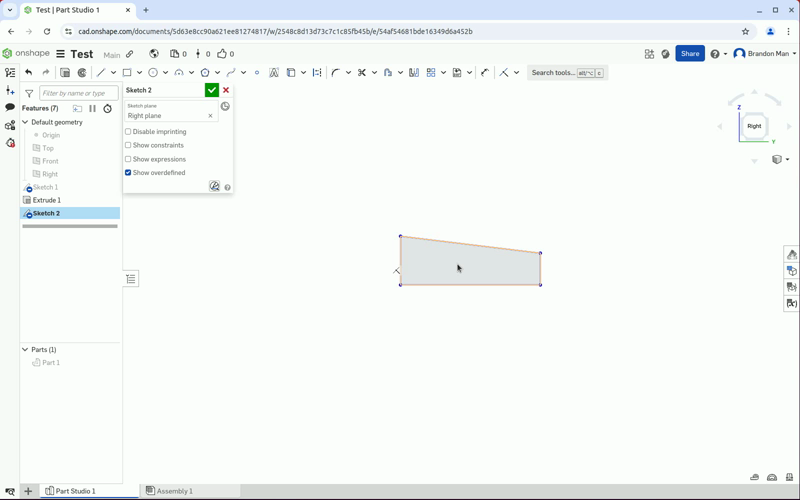
scroll(6)
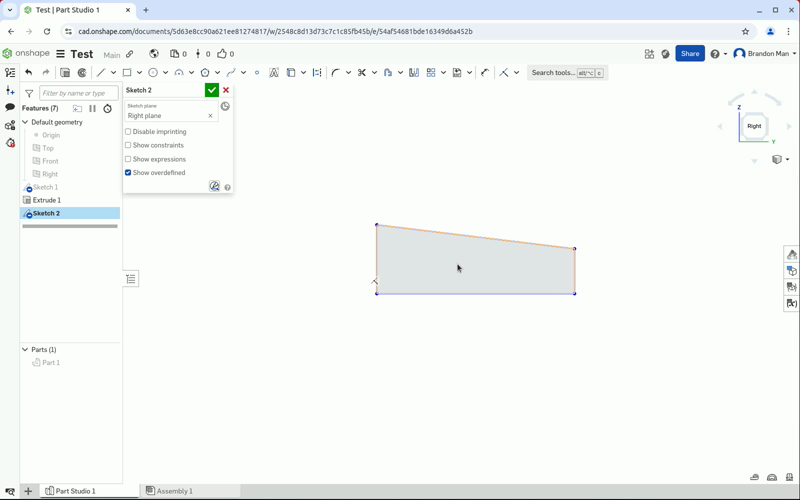
scroll(6)
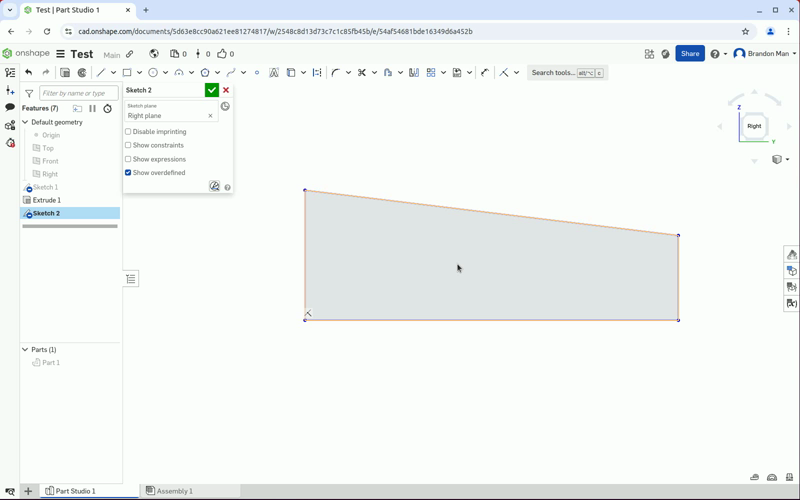
click(457, 263)
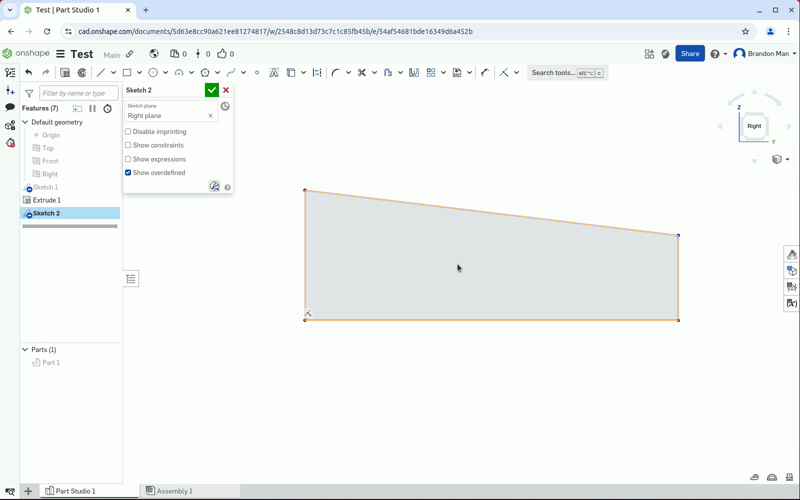
scroll(-6)
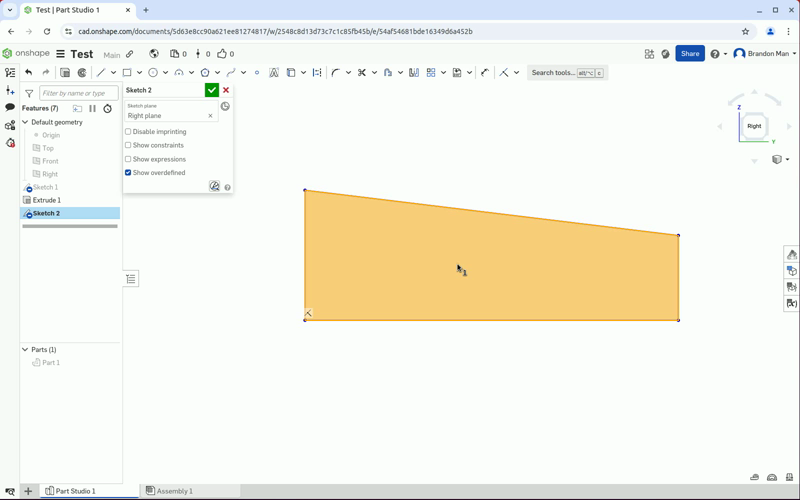
scroll(-6)
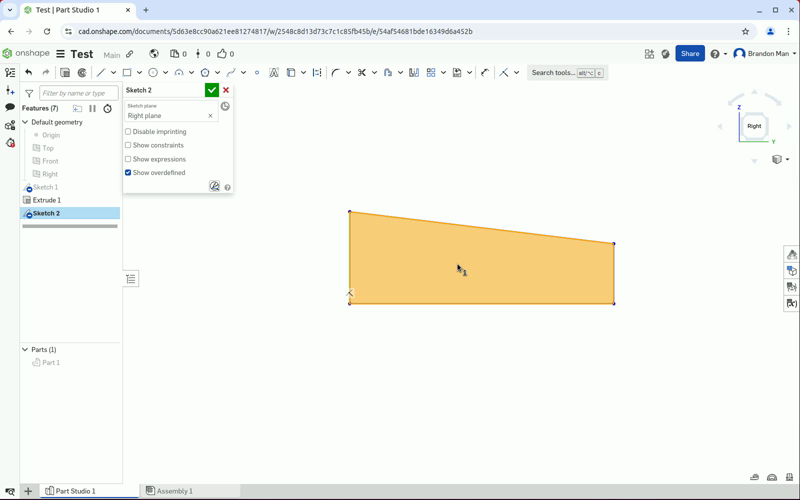
scroll(-6)
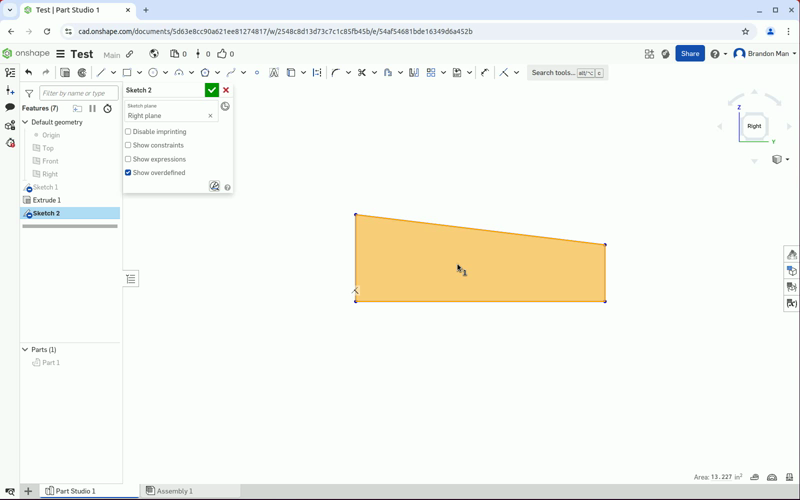
scroll(-6)
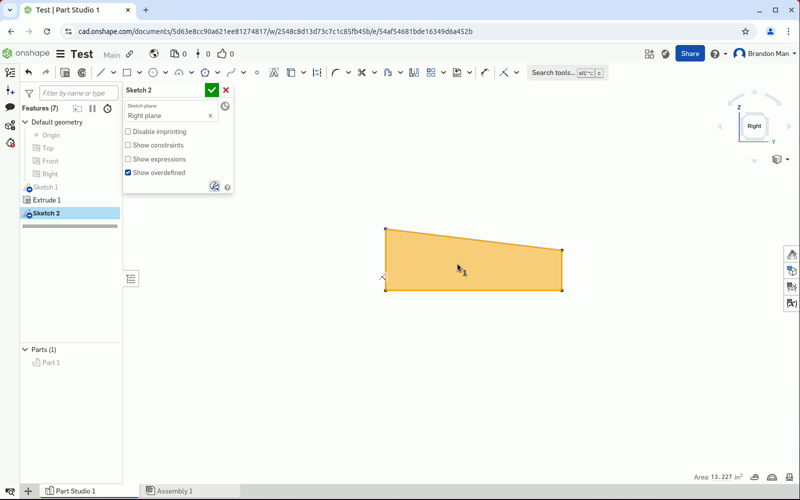
scroll(-6)
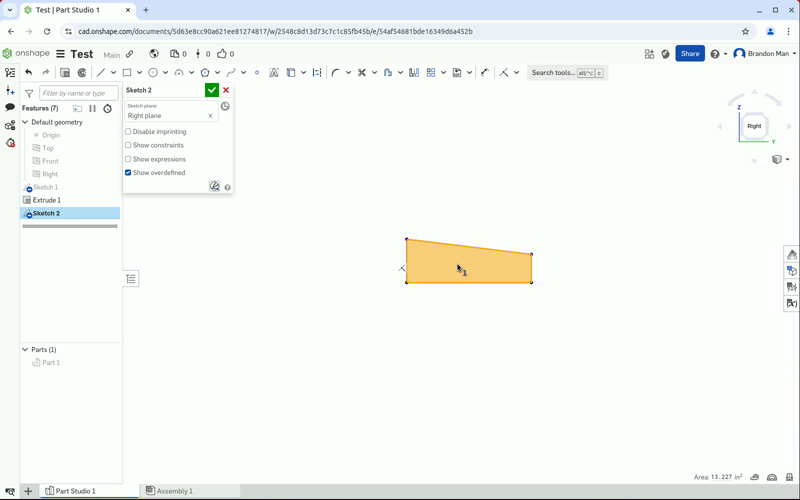
scroll(-6)
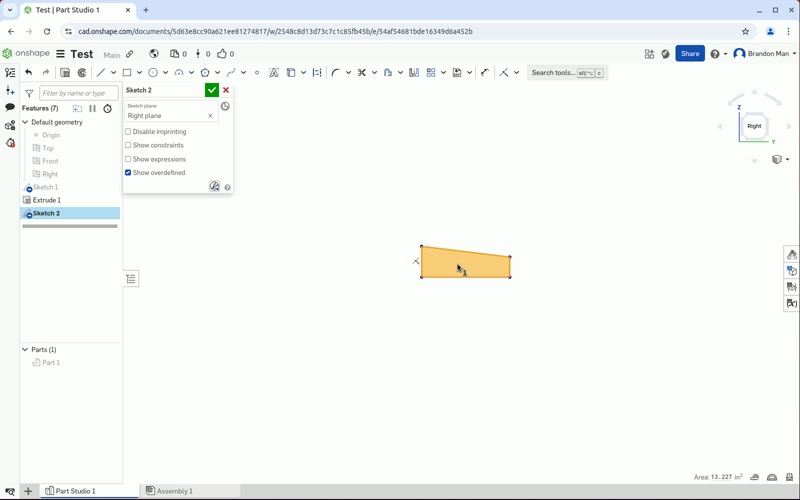
scroll(-6)
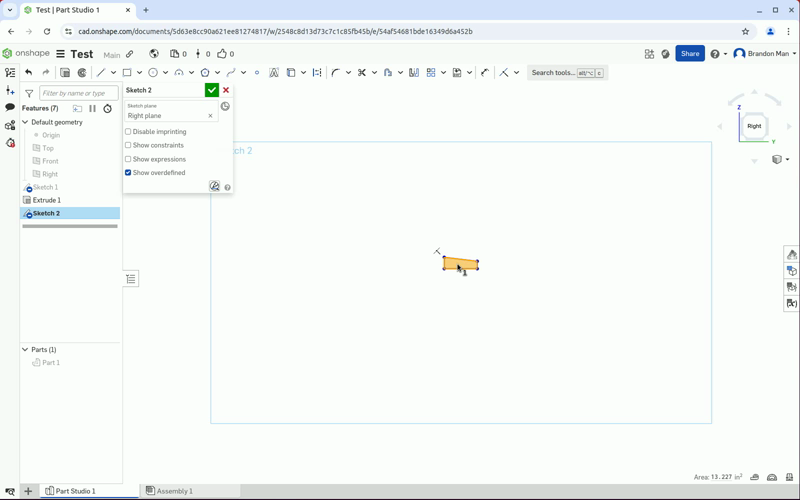
mouse_move(73, 352)
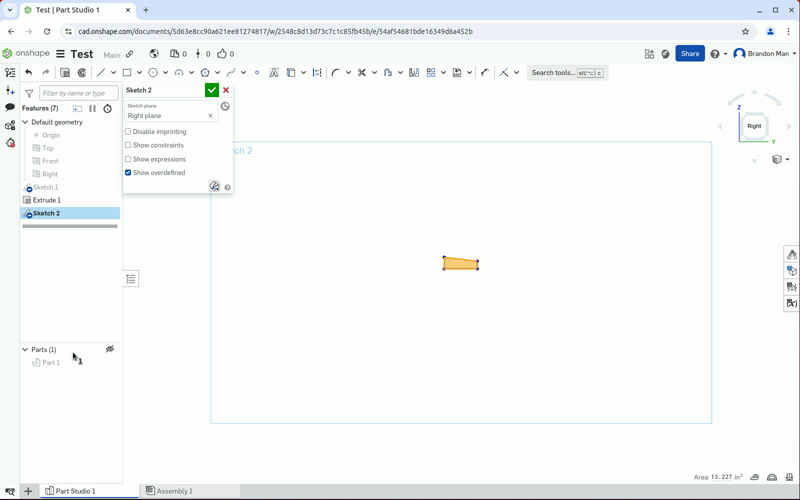
key(shift+y)
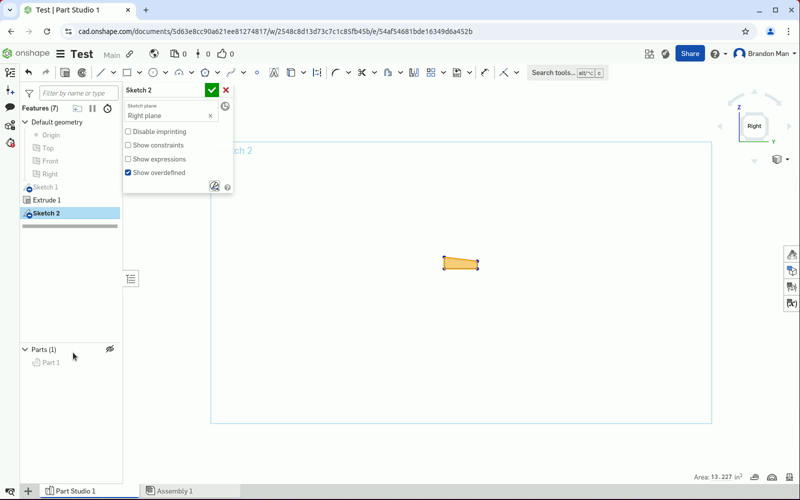
key(shift+e)
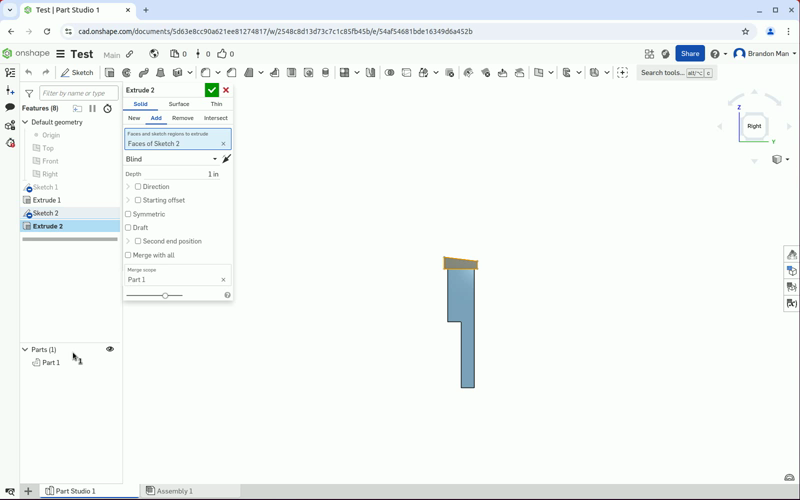
mouse_move(143, 106)
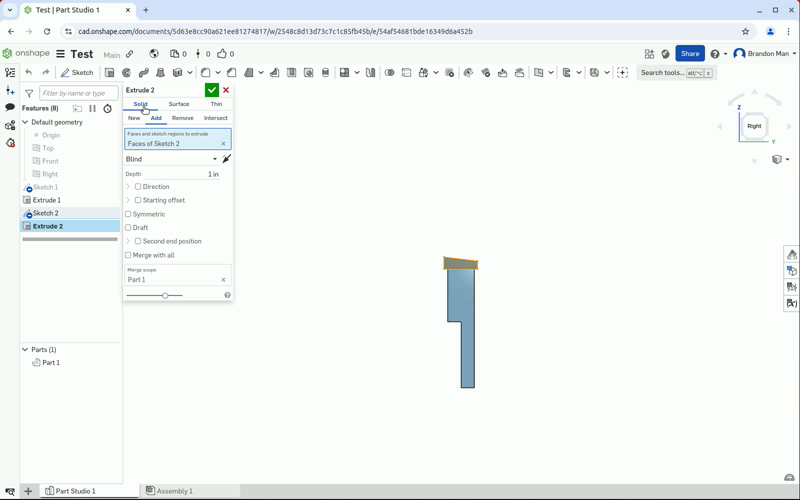
click(143, 106)
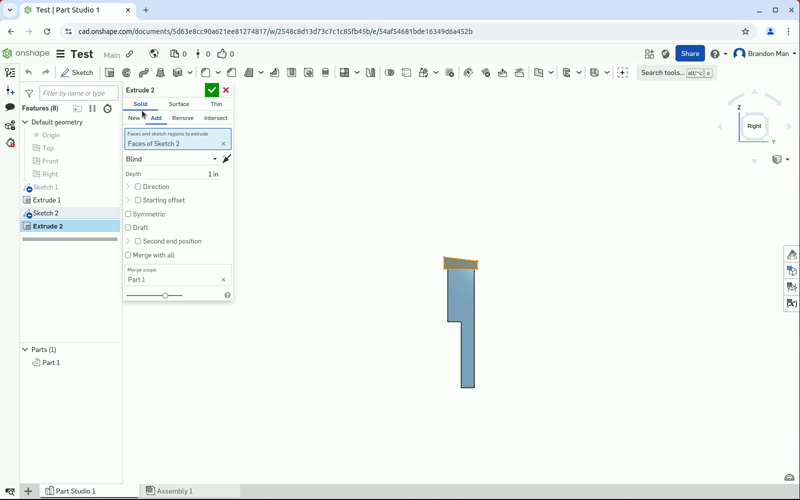
mouse_move(137, 120)
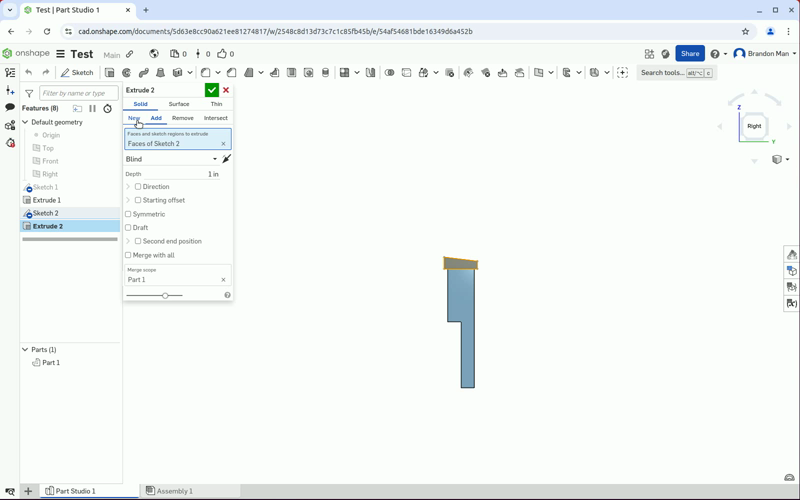
click(137, 120)
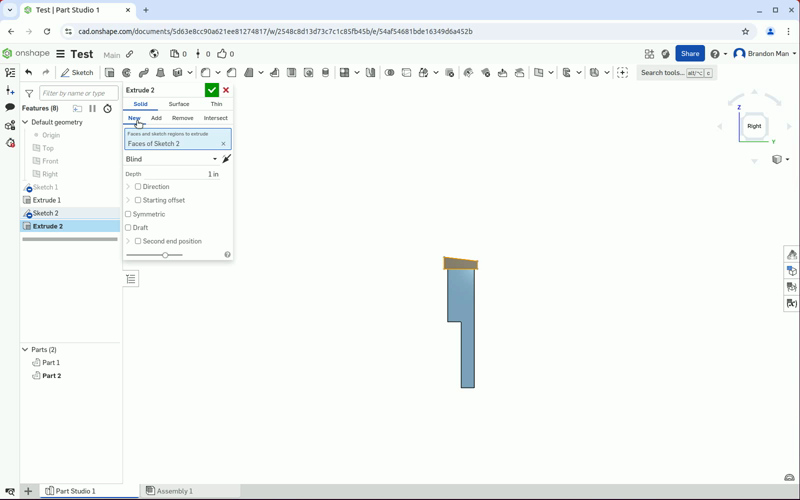
key(tab, 4)
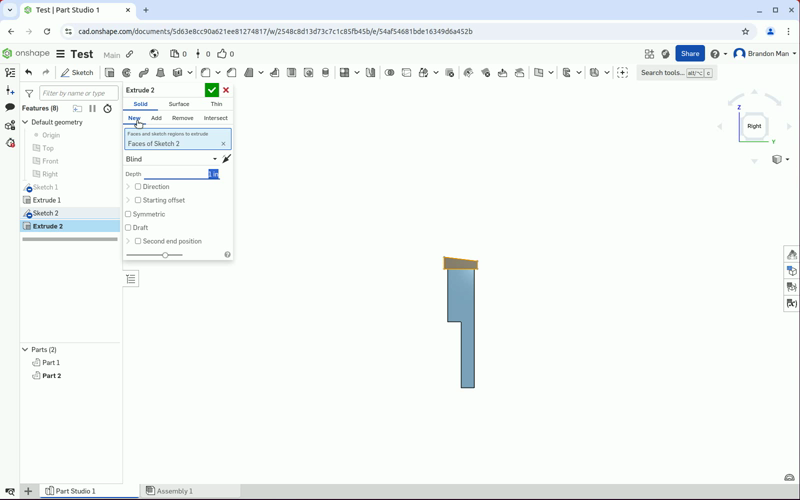
text(23.108)
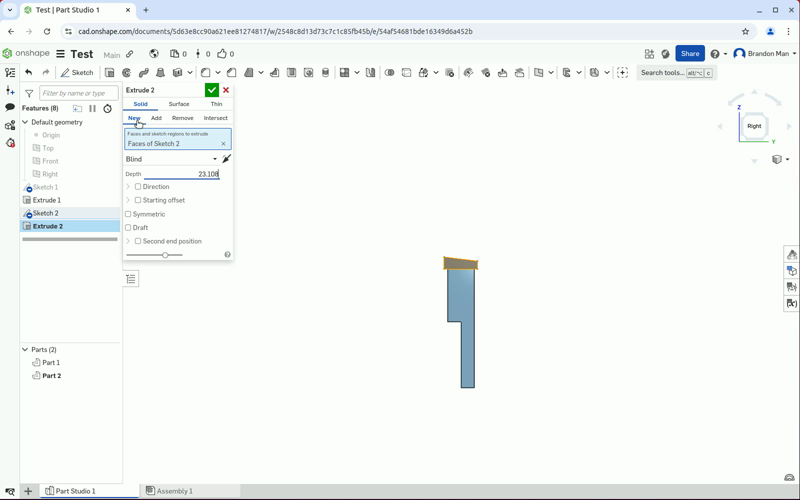
key(enter)
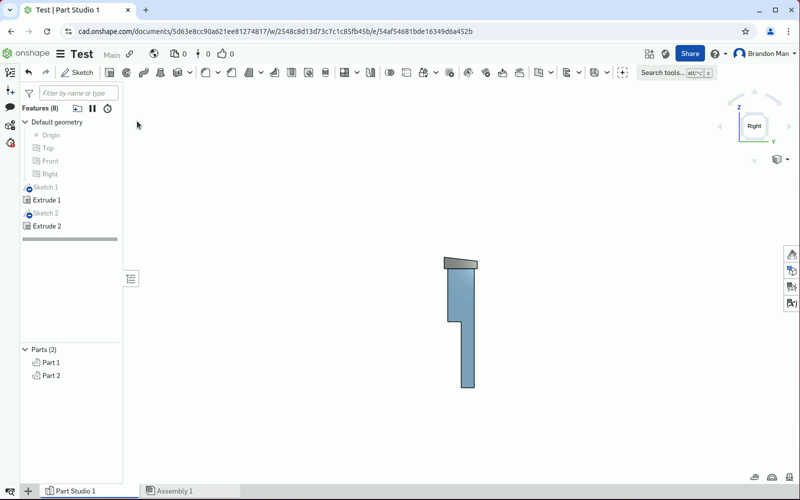
key(shift+h)
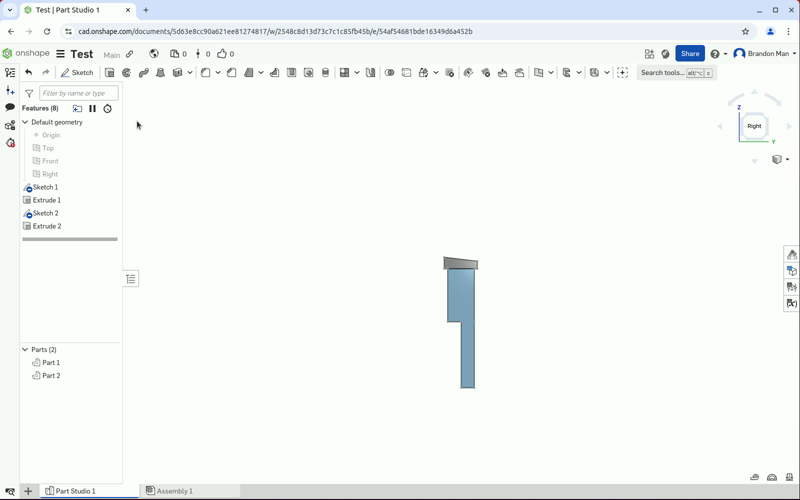
key(shift+h)
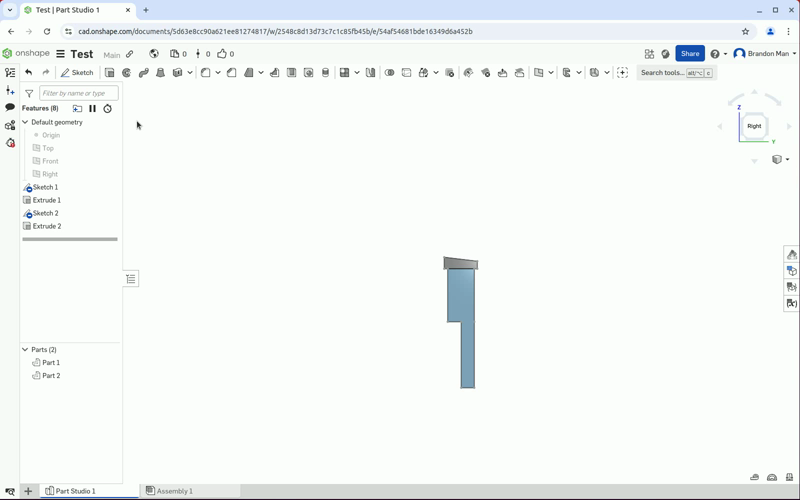
key(shift+7)
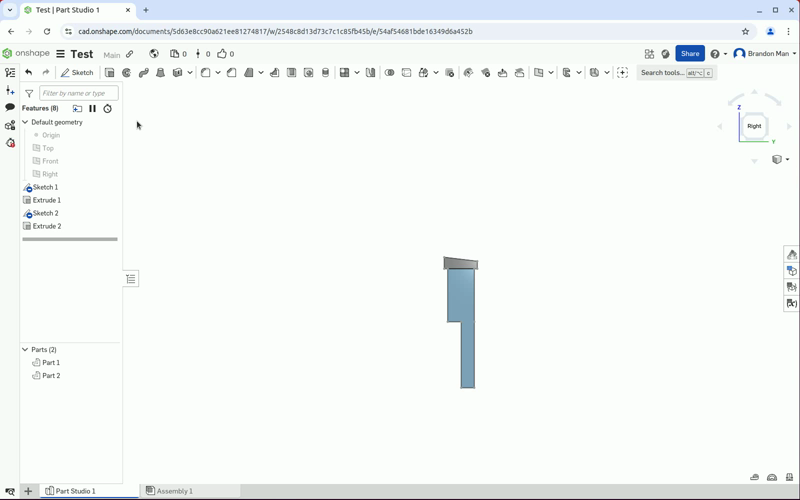
key(right, 2)
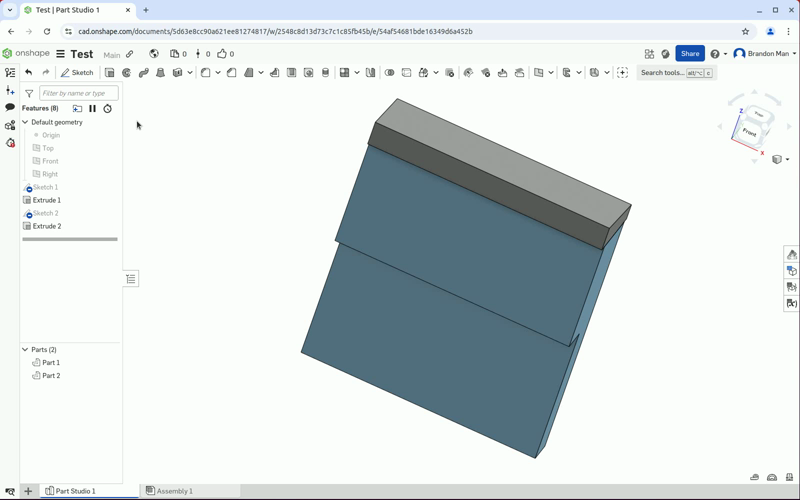
key(down, 2)
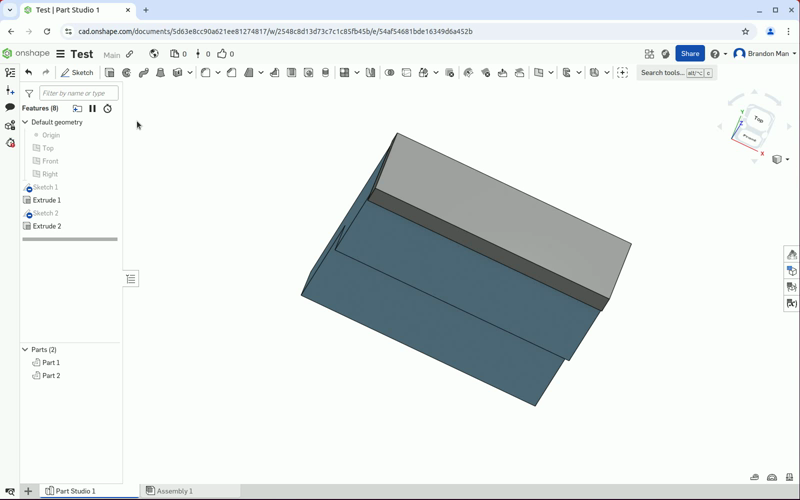
key(up, 2)
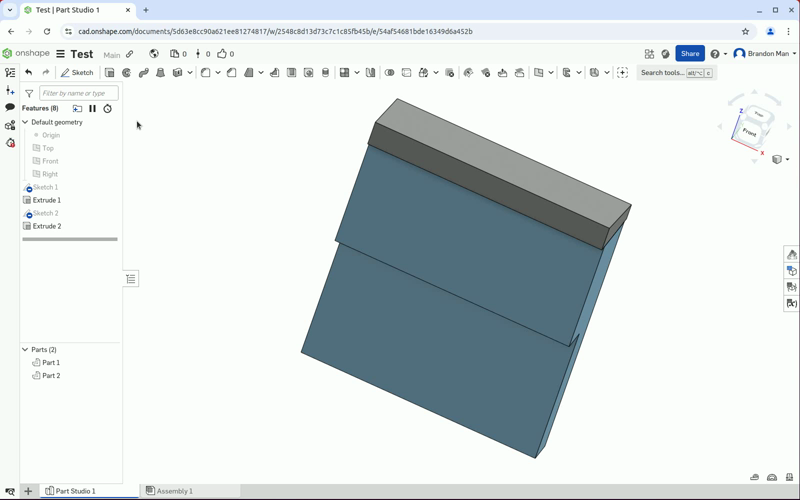
key(left, 2)
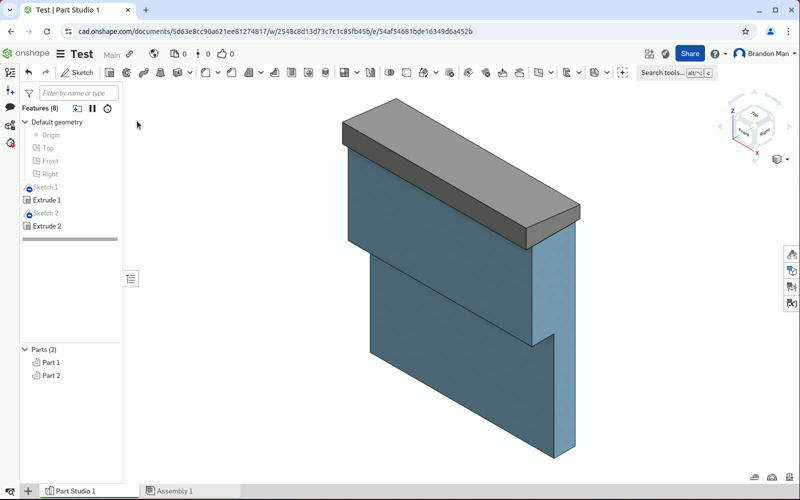
mouse_move(73, 189)
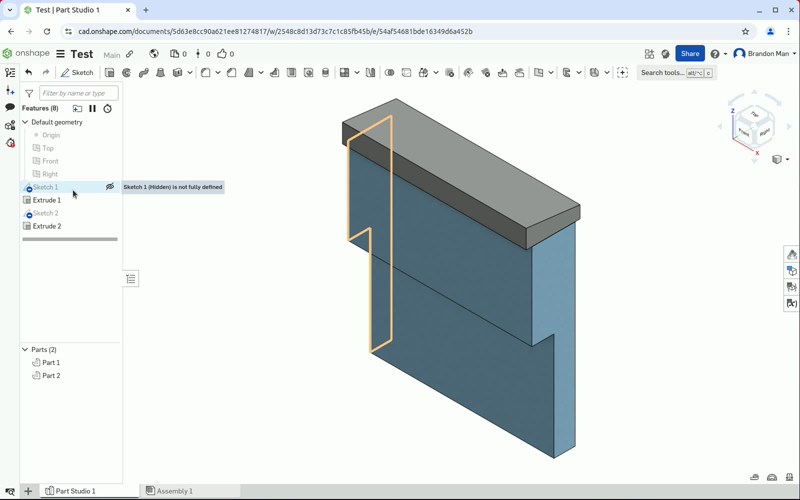
click(73, 189)